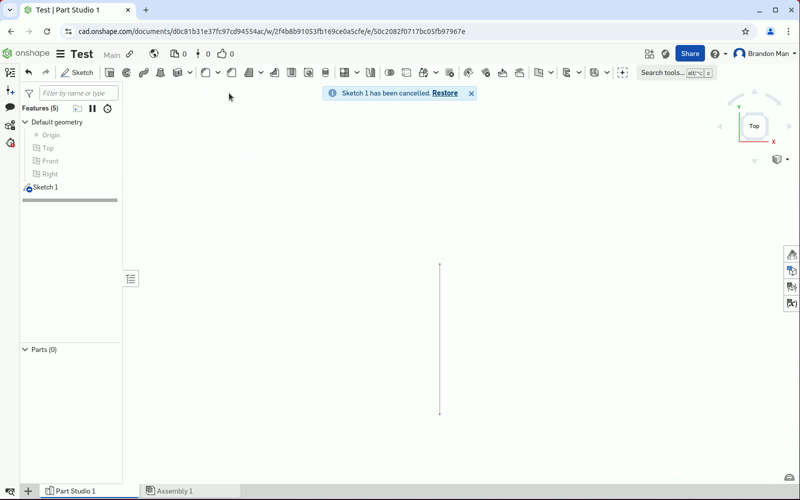
key(shift+h)
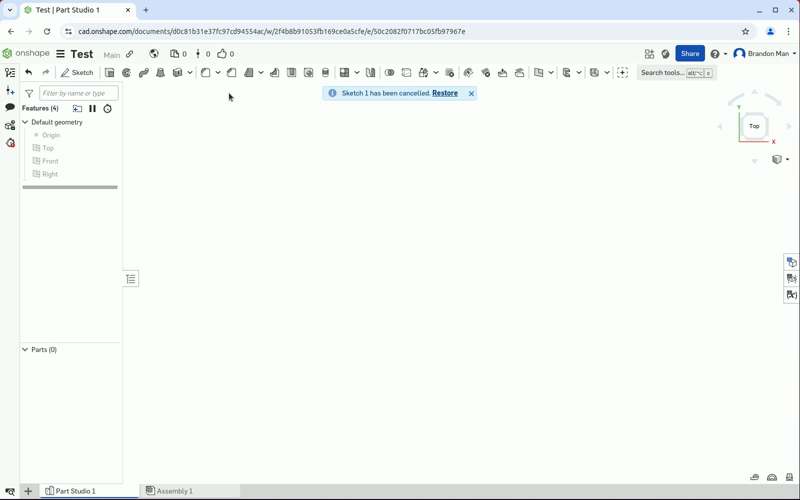
mouse_move(73, 352)
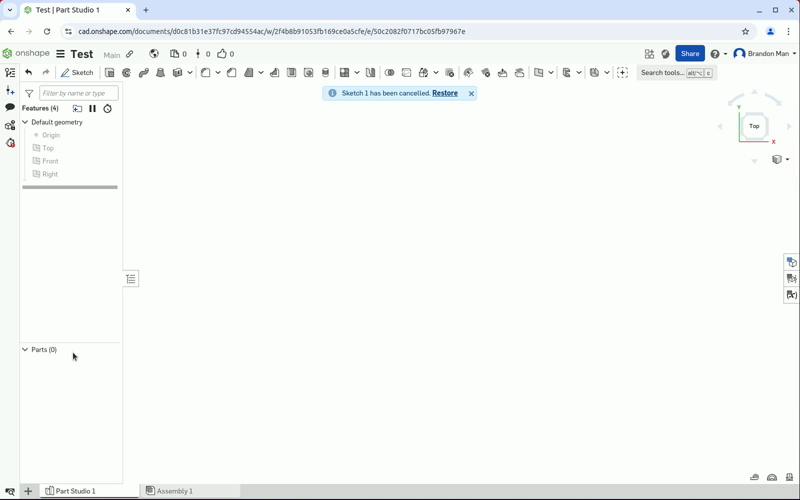
key(y)
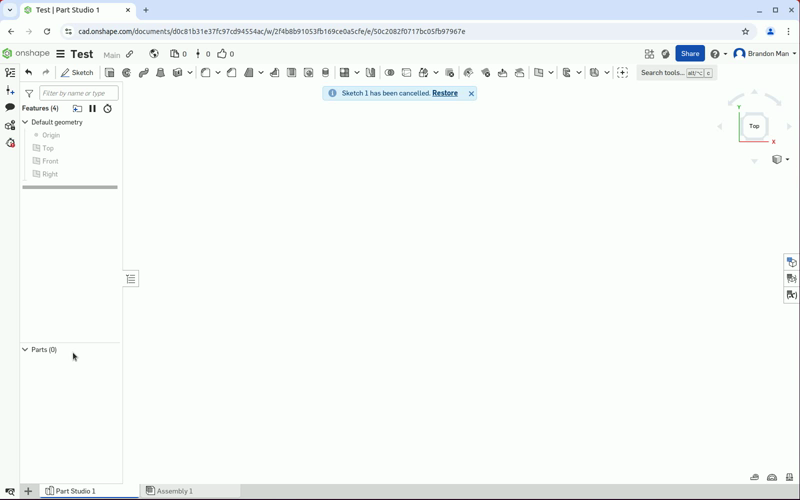
key(shift+p)
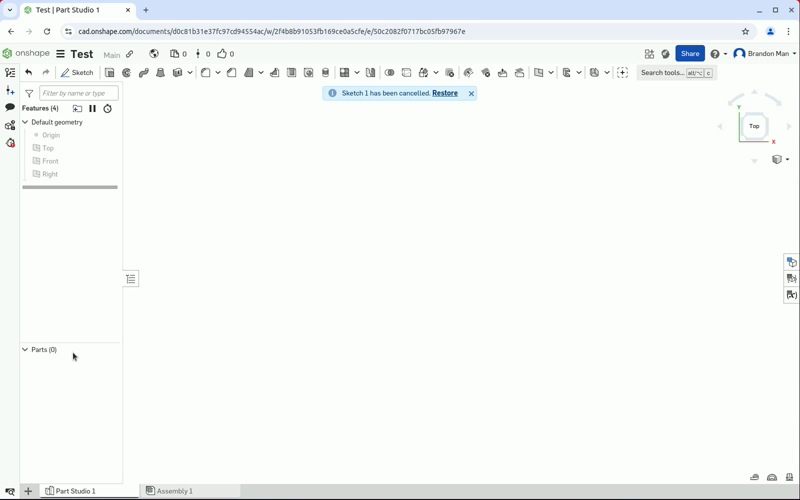
key(space)
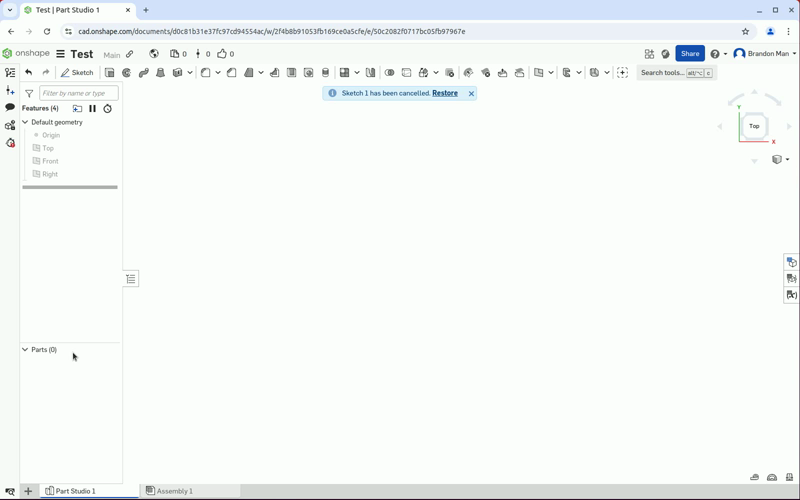
key_down(shift)
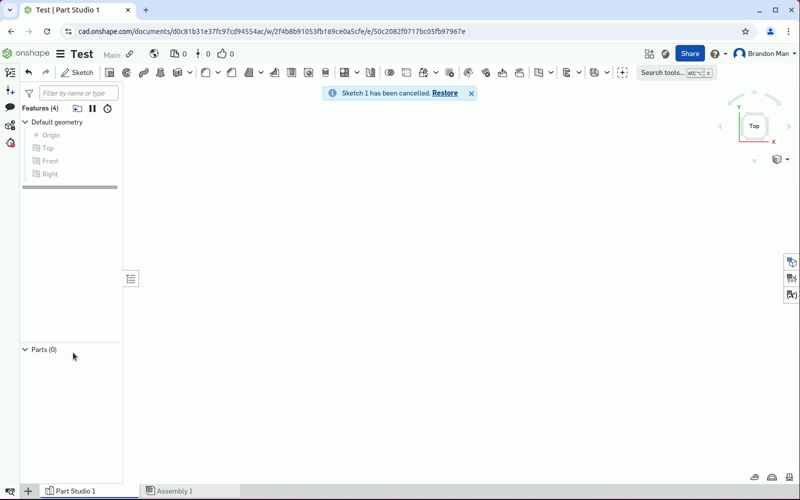
key(up)
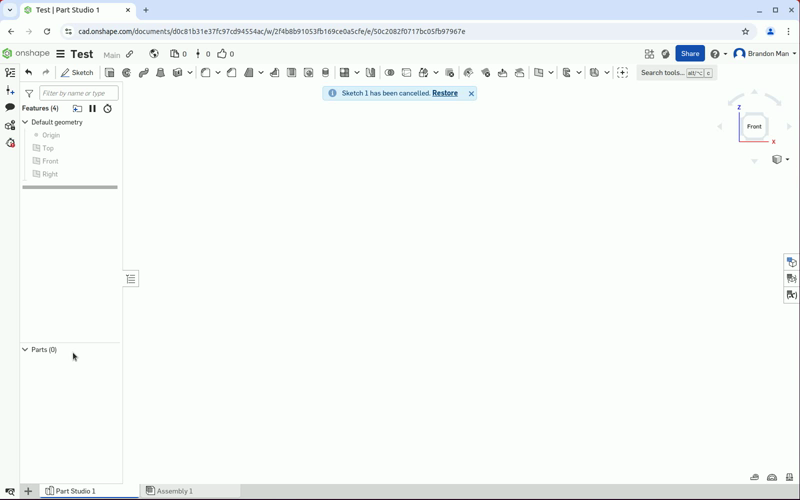
key_up(shift)
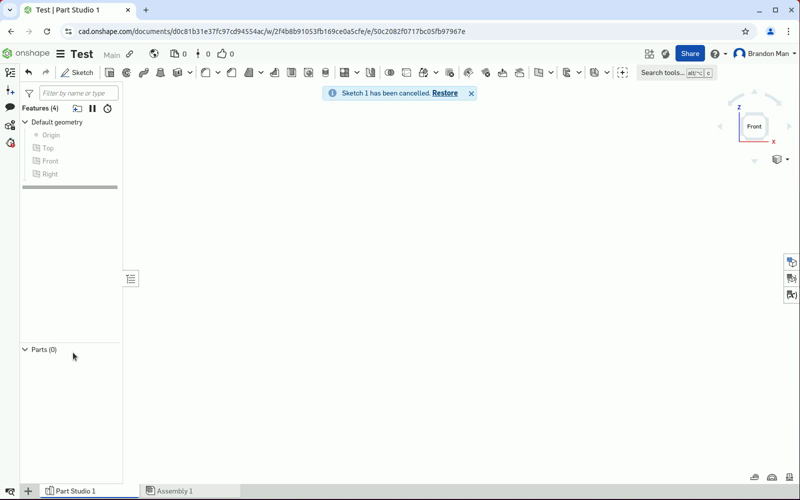
mouse_move(73, 352)
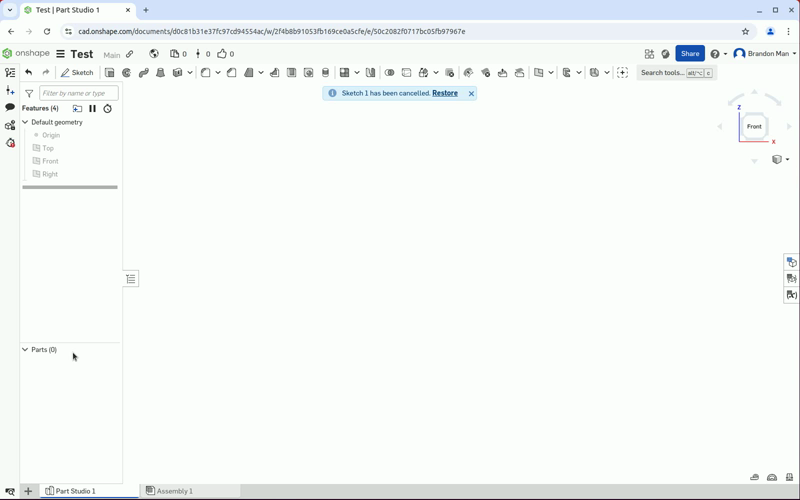
key(shift+y)
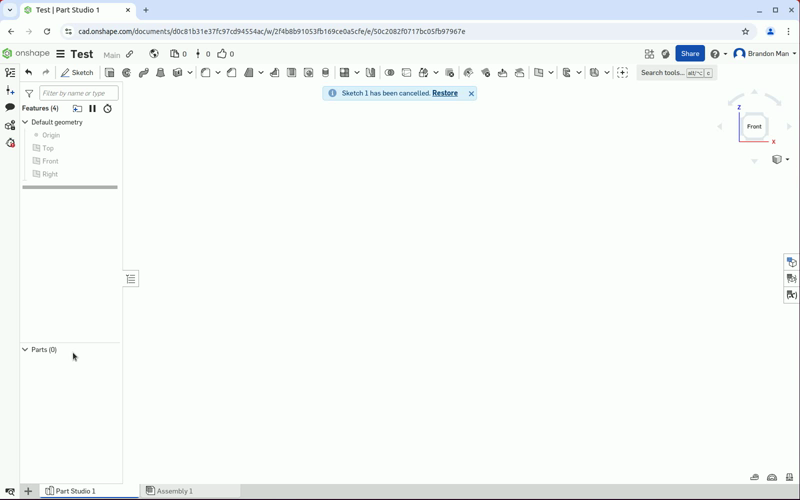
key(shift+s)
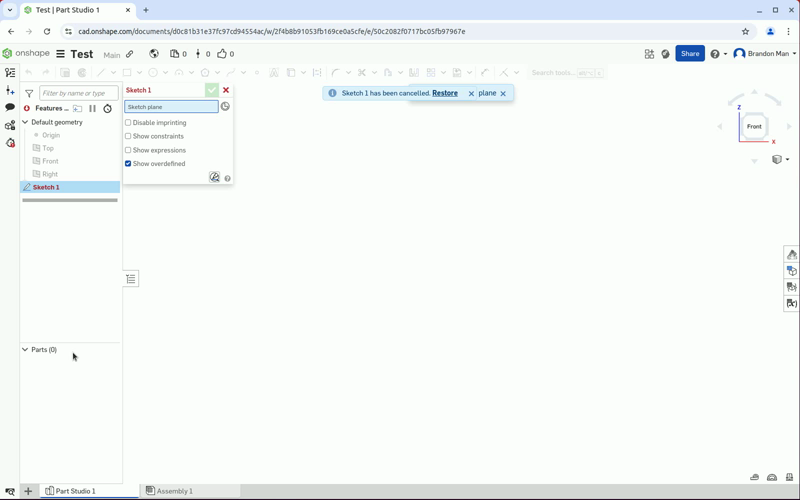
mouse_move(73, 163)
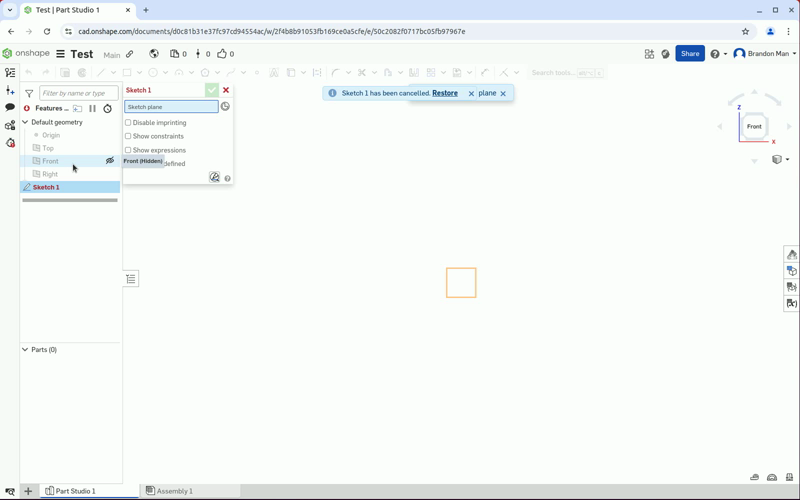
click(73, 163)
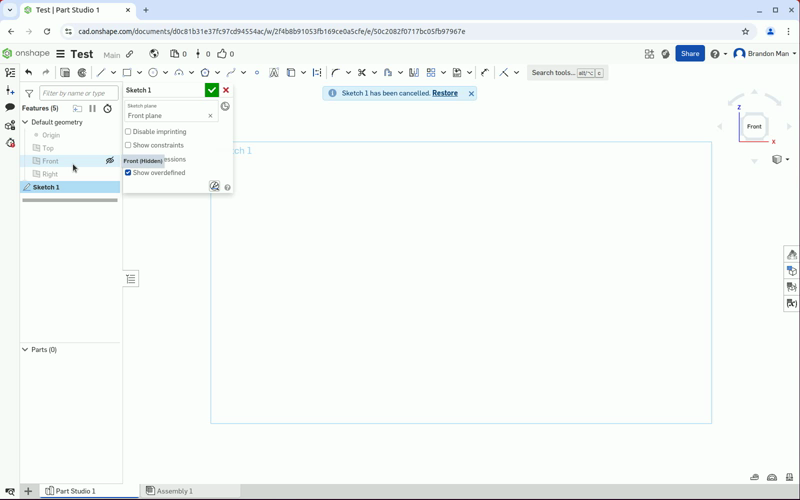
mouse_move(73, 352)
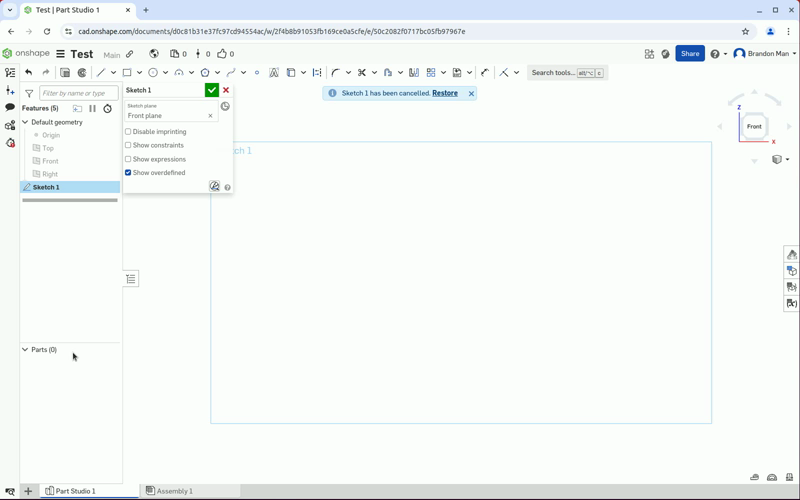
key(y)
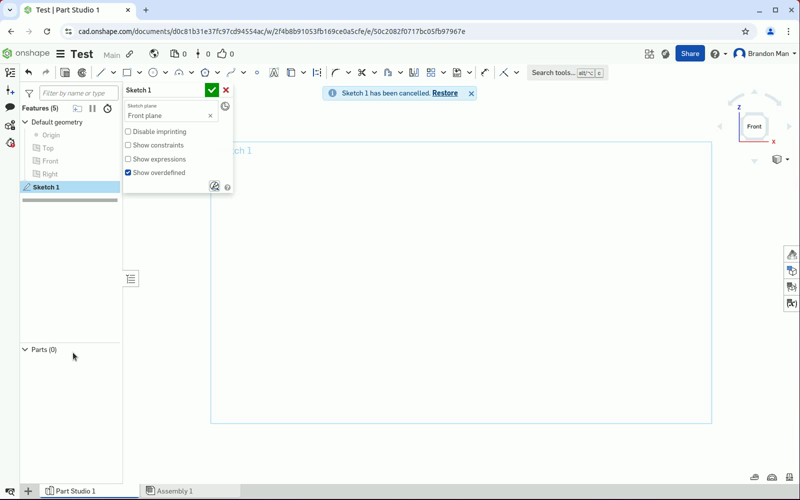
key(c)
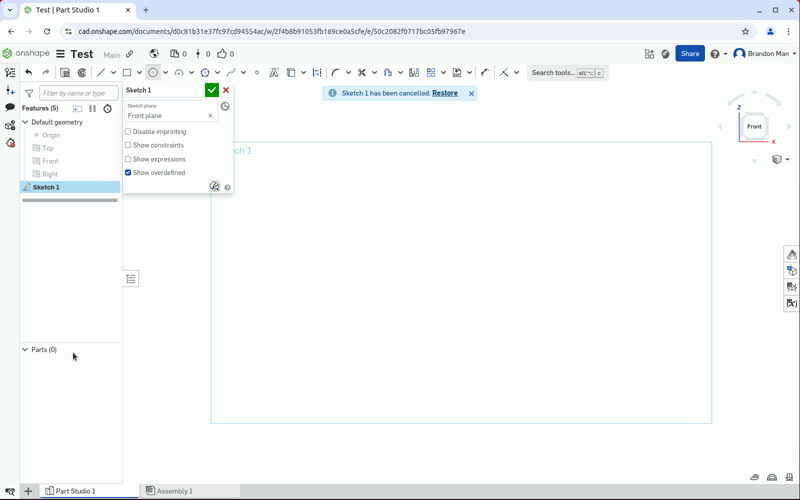
key_down(shift)
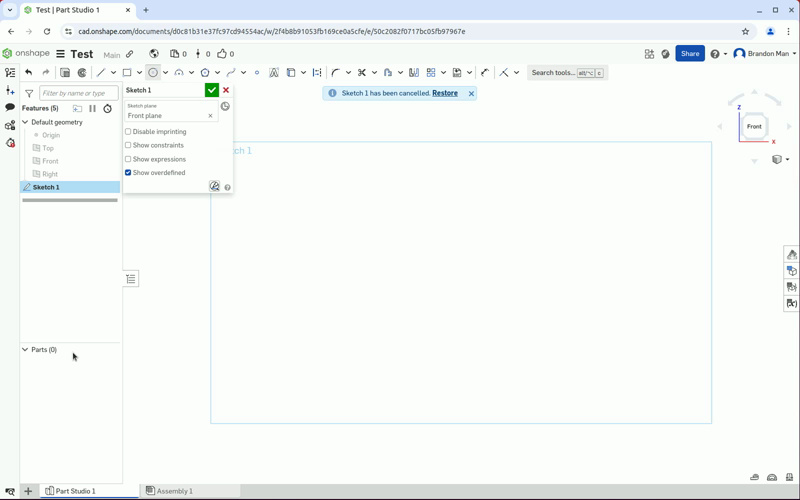
mouse_move(460, 282)
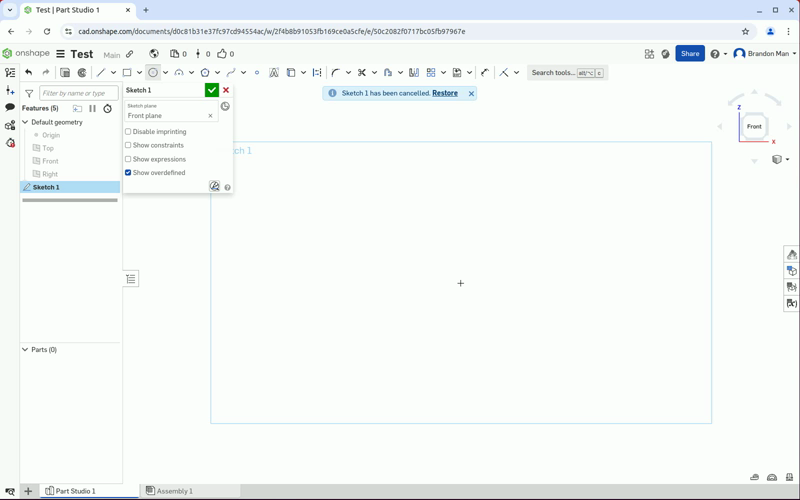
click(460, 282)
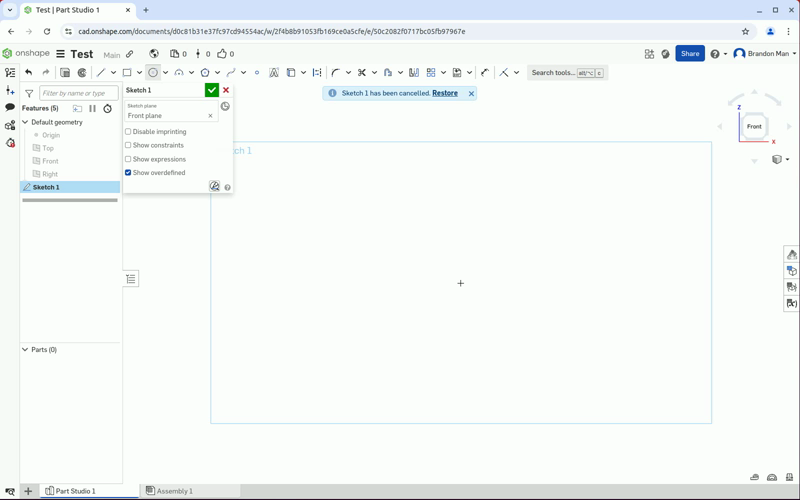
key_up(shift)
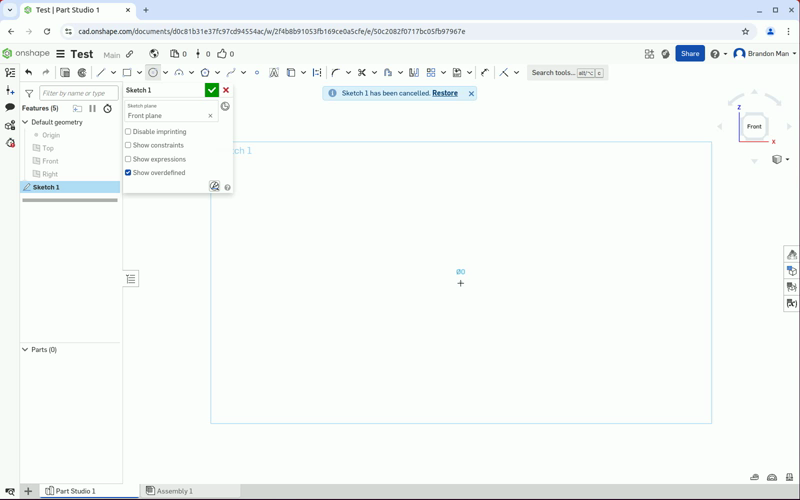
mouse_move(505, 282)
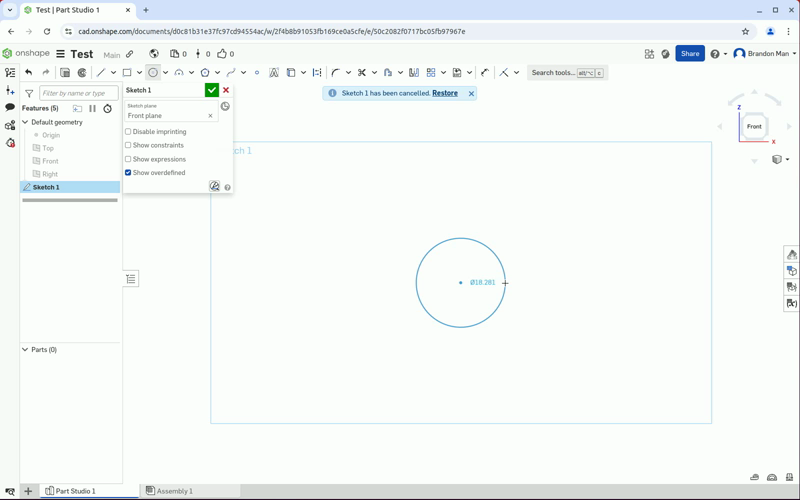
click(505, 282)
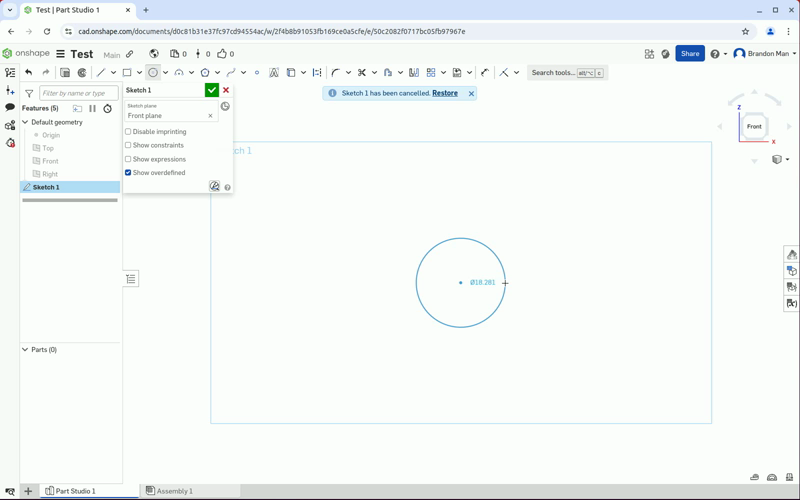
key(esc)
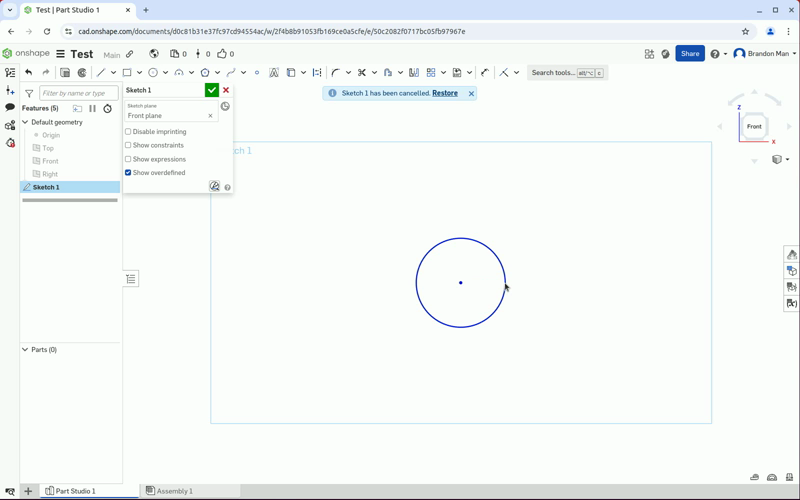
key(c)
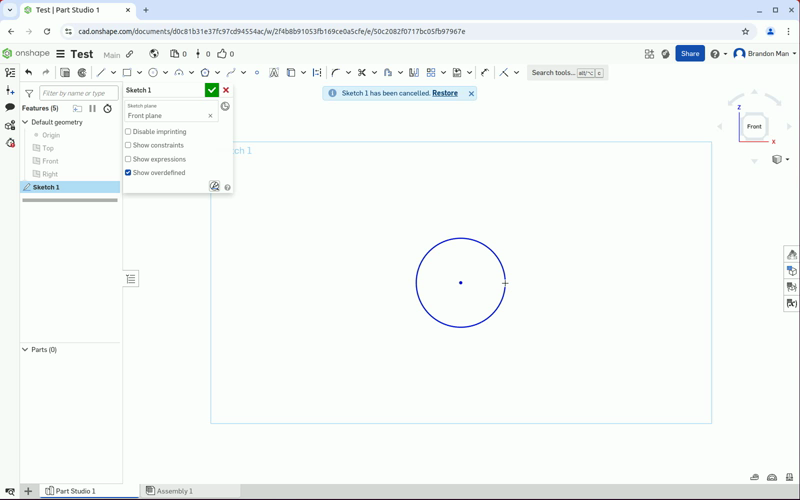
key_down(shift)
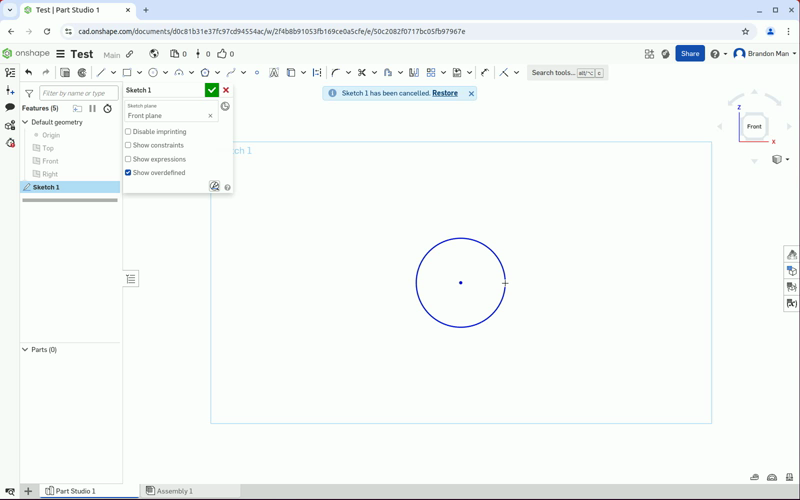
mouse_move(460, 282)
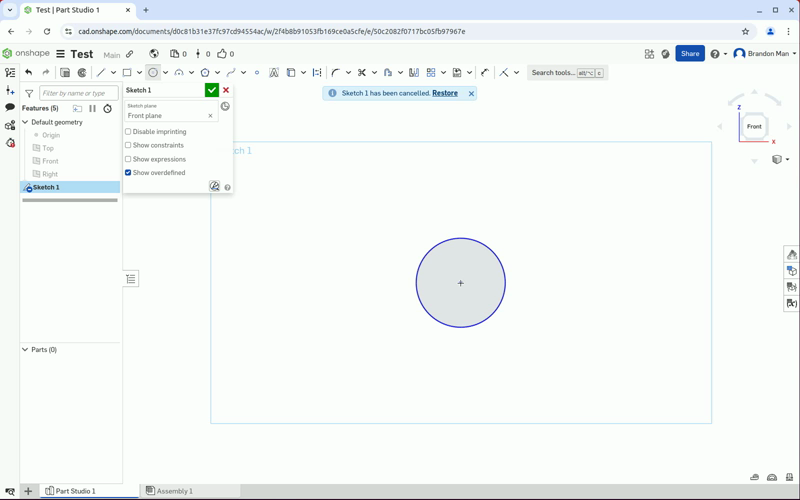
click(460, 282)
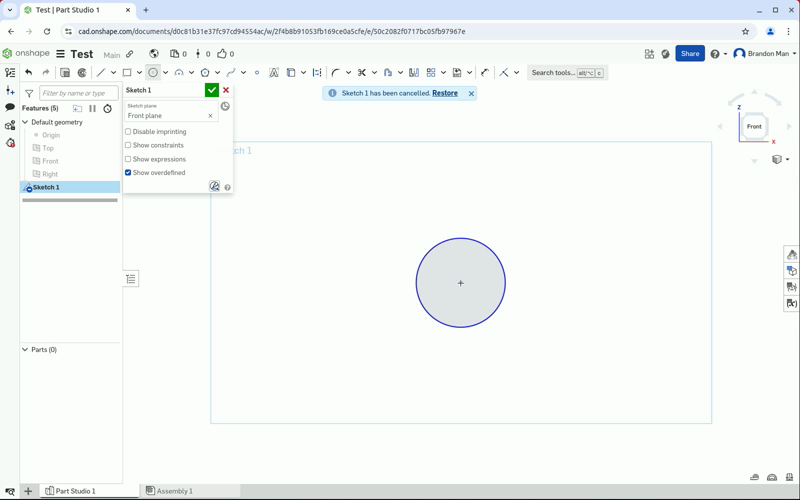
key_up(shift)
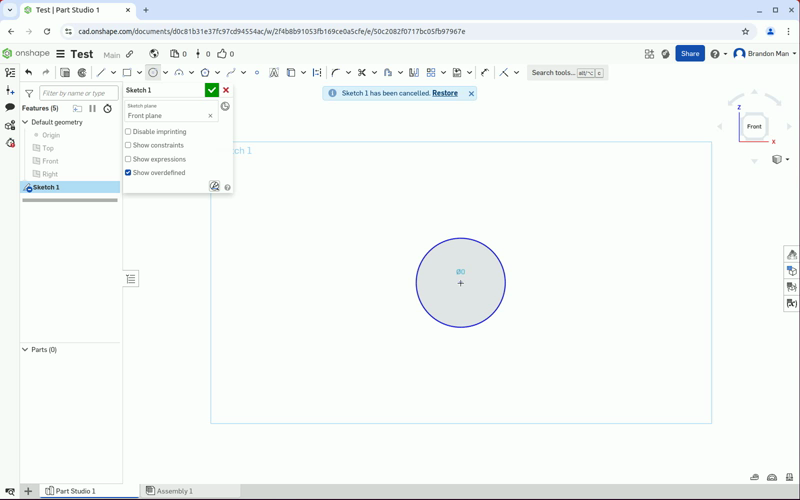
mouse_move(478, 282)
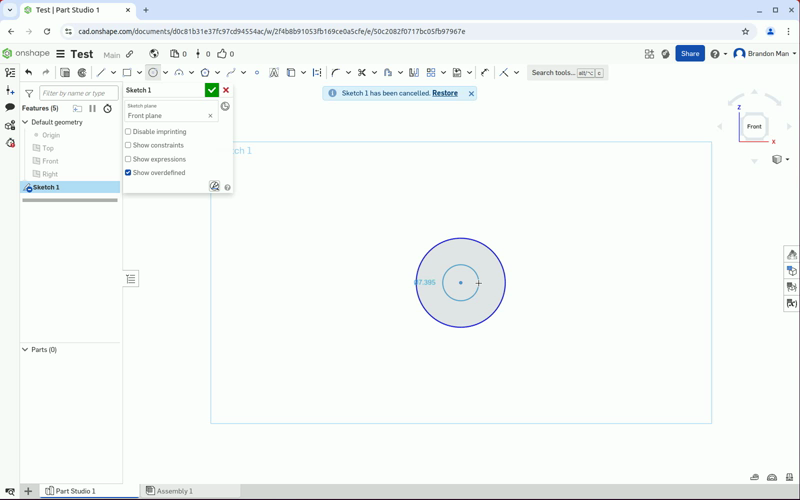
click(478, 282)
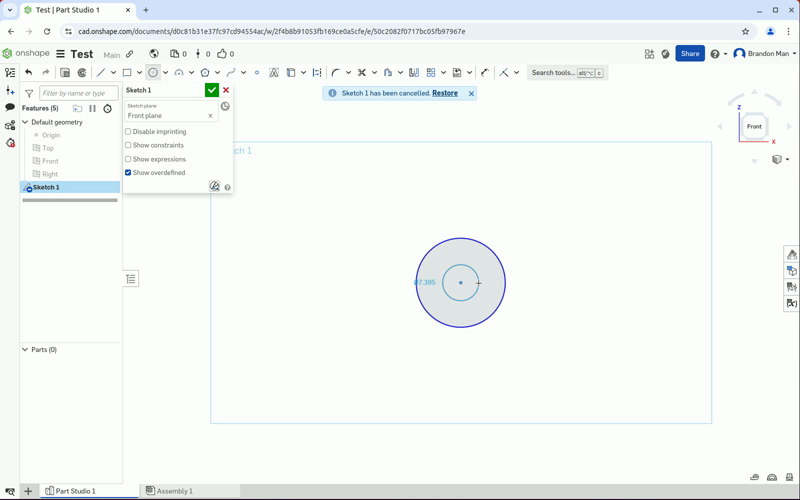
key(esc)
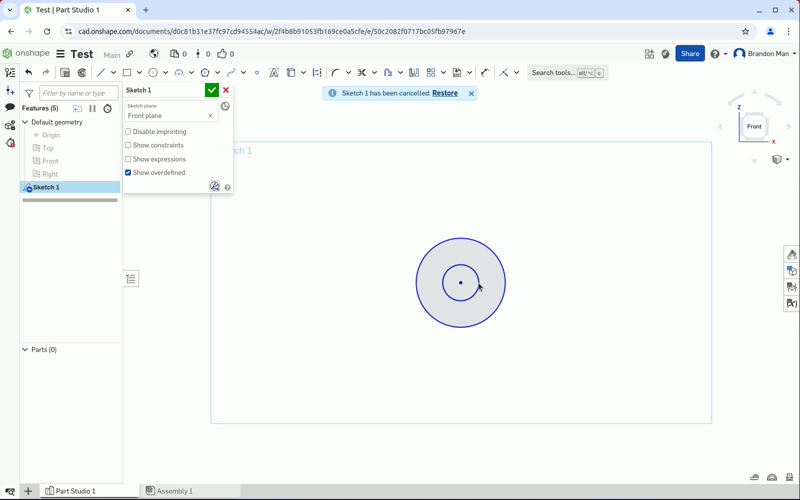
mouse_move(472, 303)
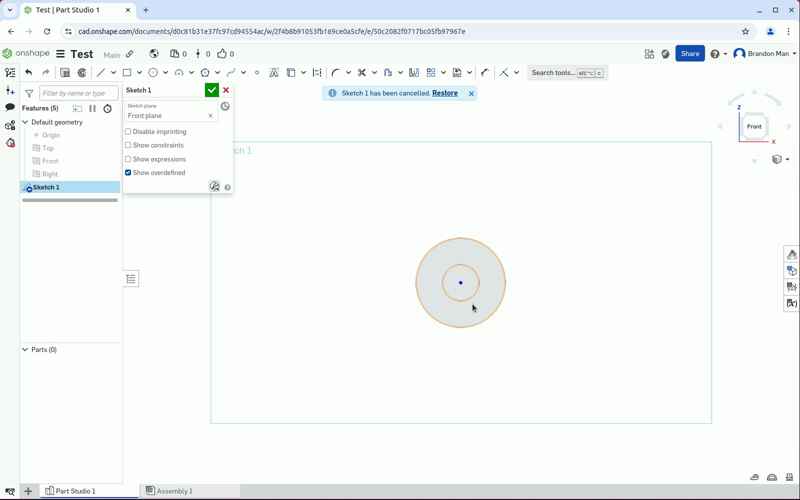
click(472, 303)
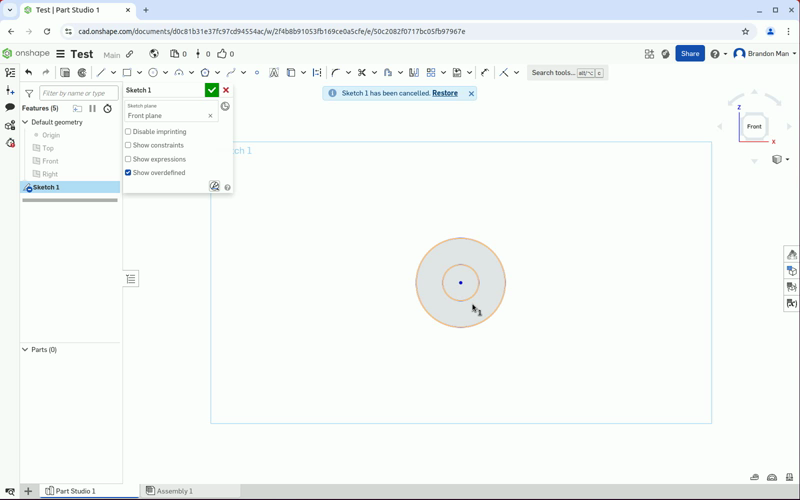
mouse_move(73, 352)
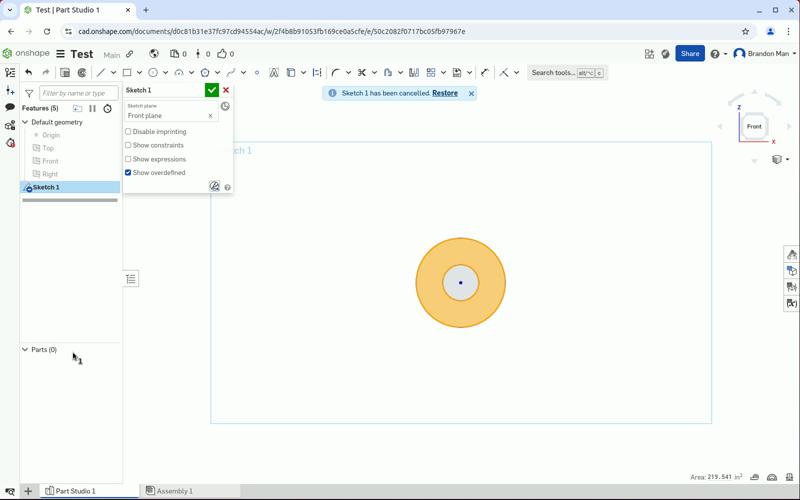
key(shift+y)
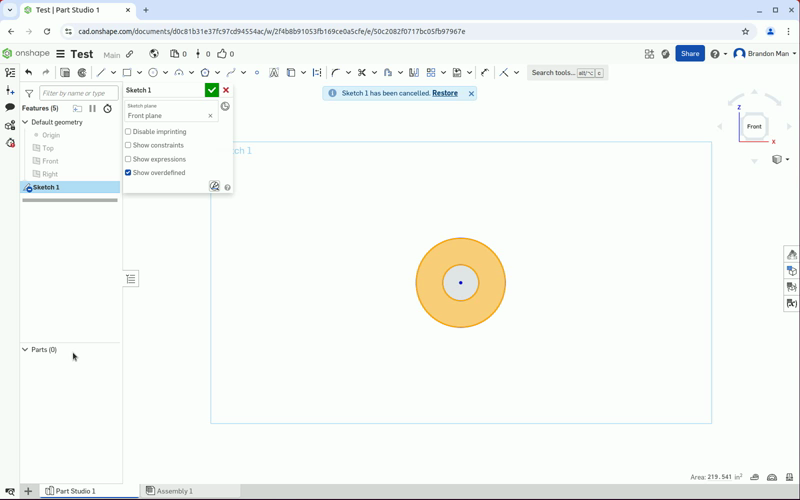
key(shift+e)
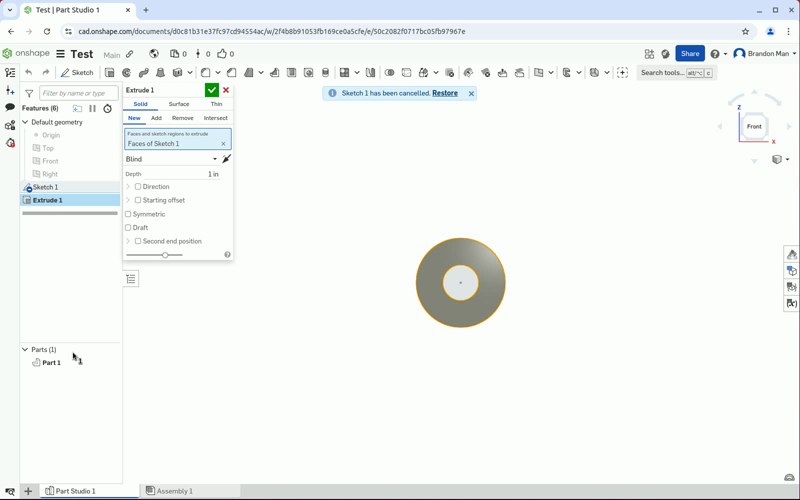
mouse_move(143, 106)
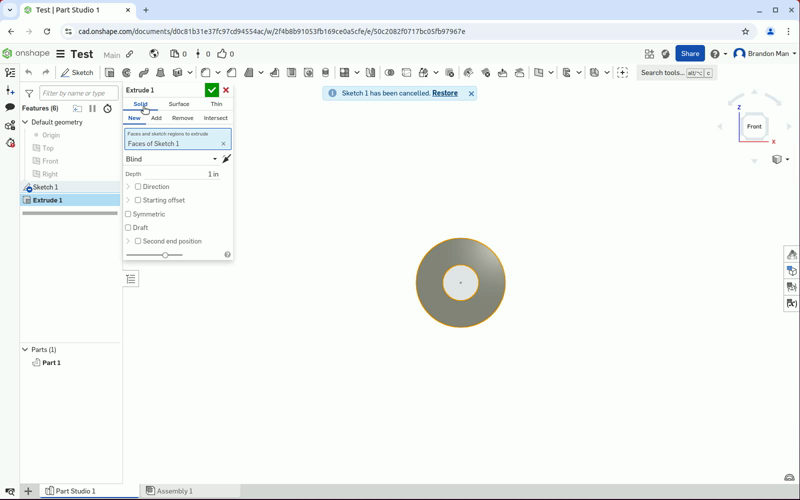
click(143, 106)
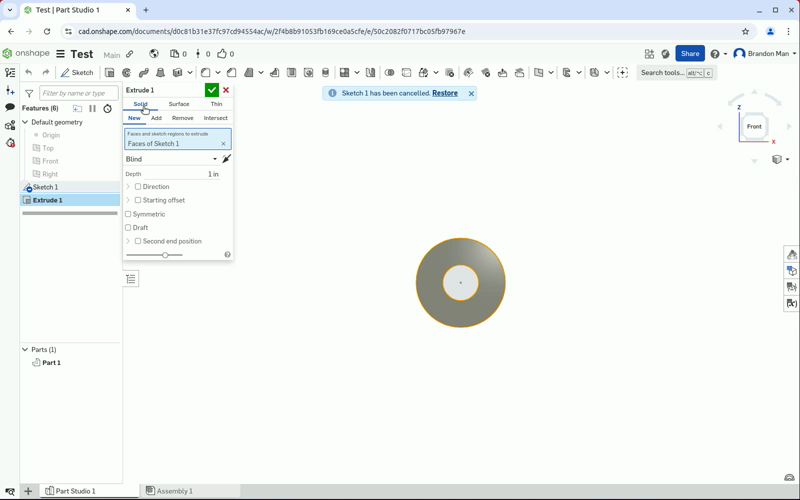
mouse_move(137, 120)
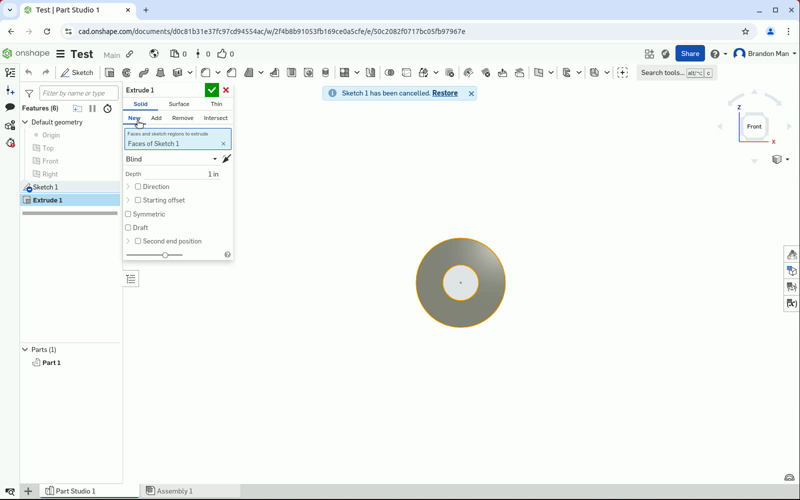
click(137, 120)
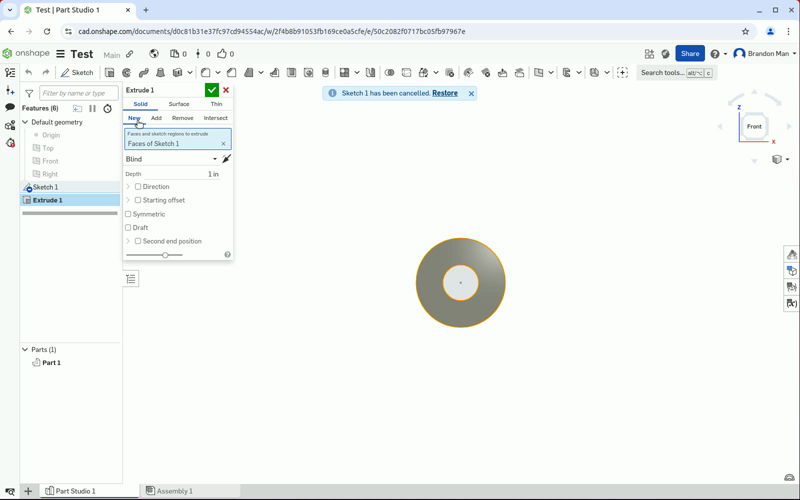
key(tab, 4)
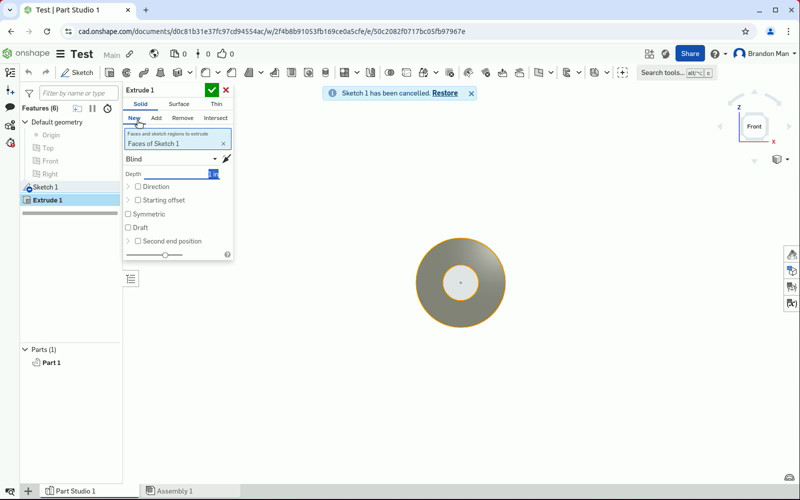
text(3.611)
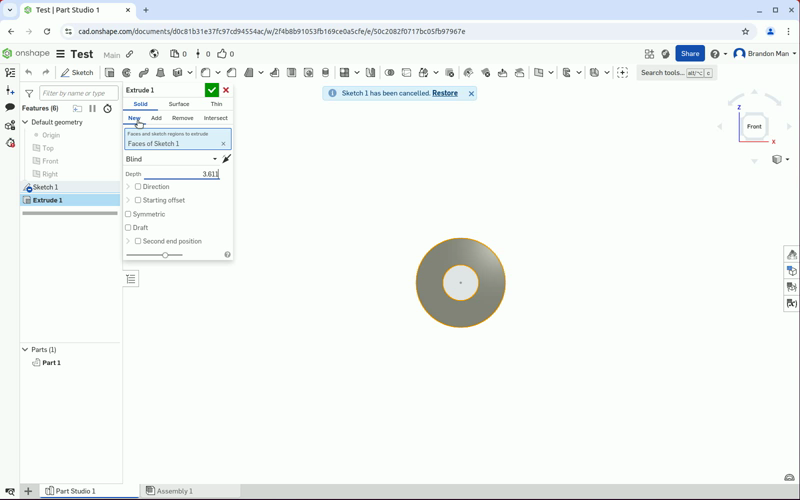
key(enter)
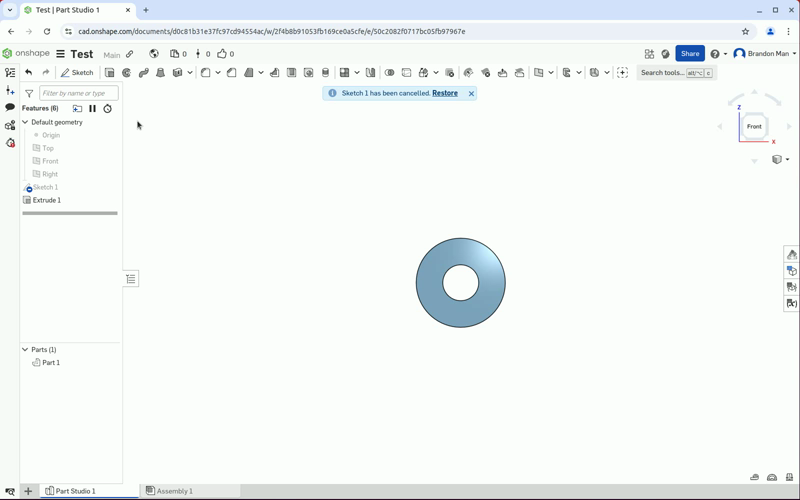
key(shift+h)
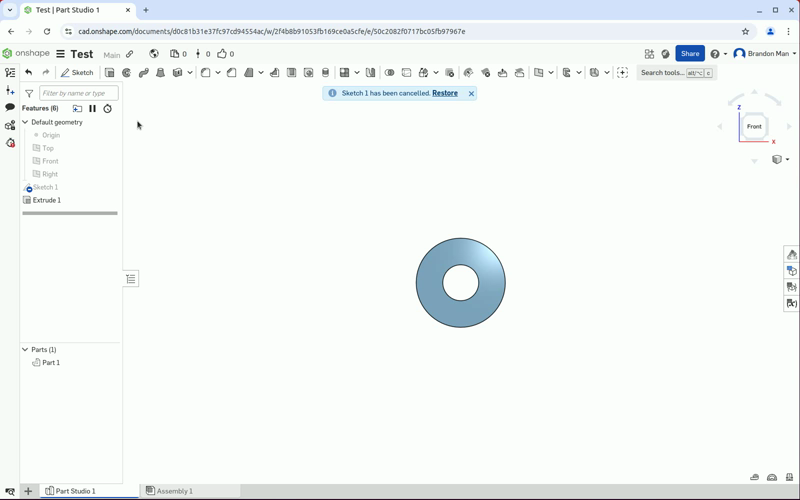
key(shift+h)
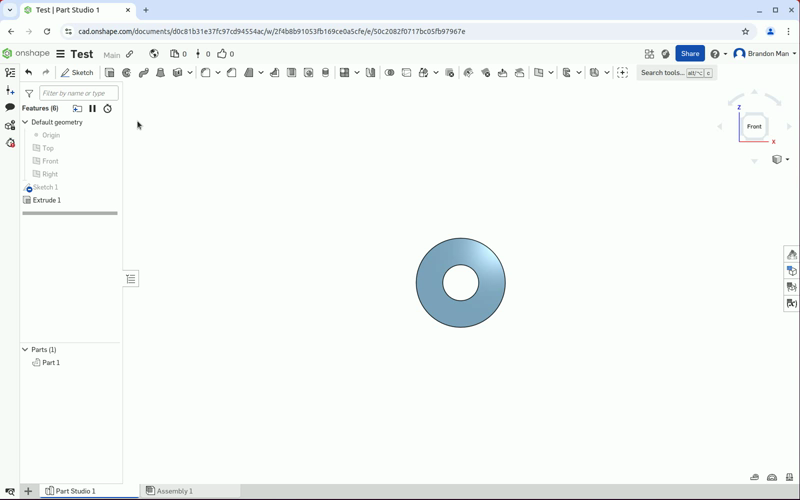
mouse_move(73, 189)
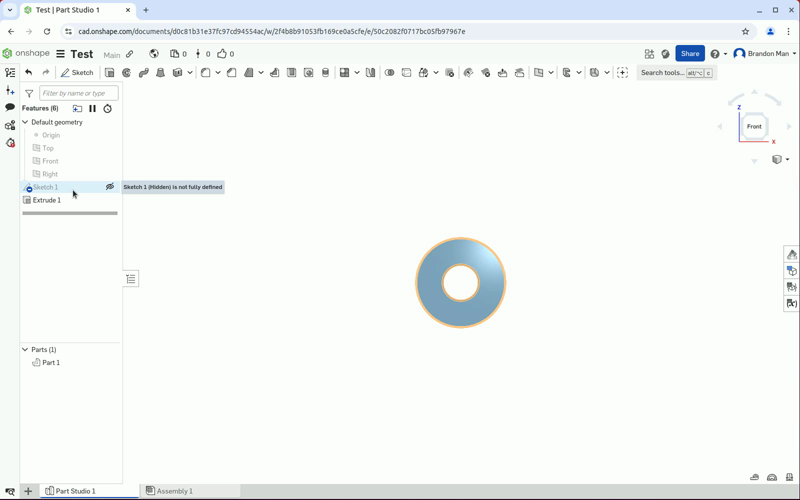
click(73, 189)
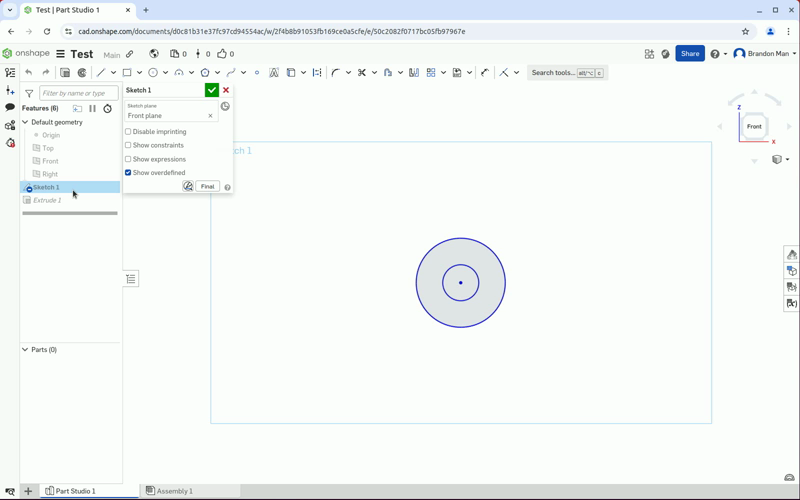
mouse_move(229, 92)
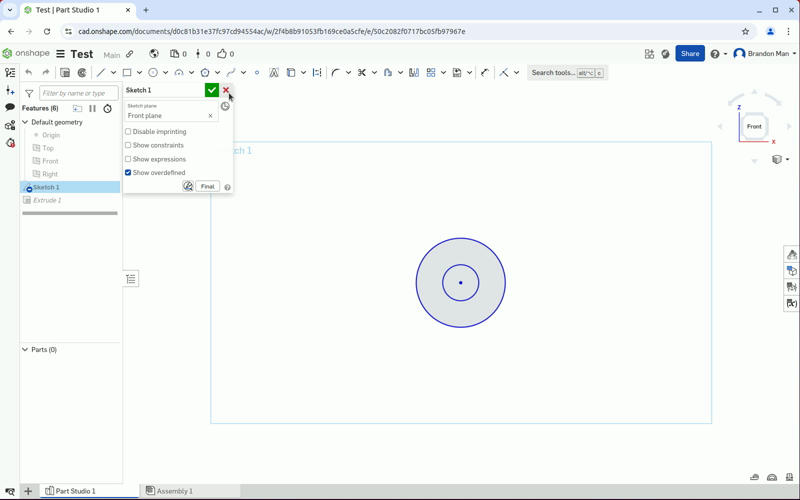
click(229, 92)
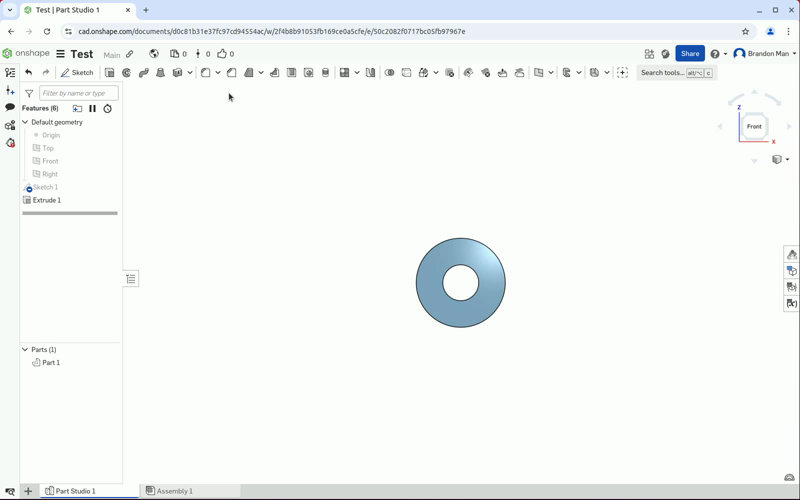
mouse_move(541, 75)
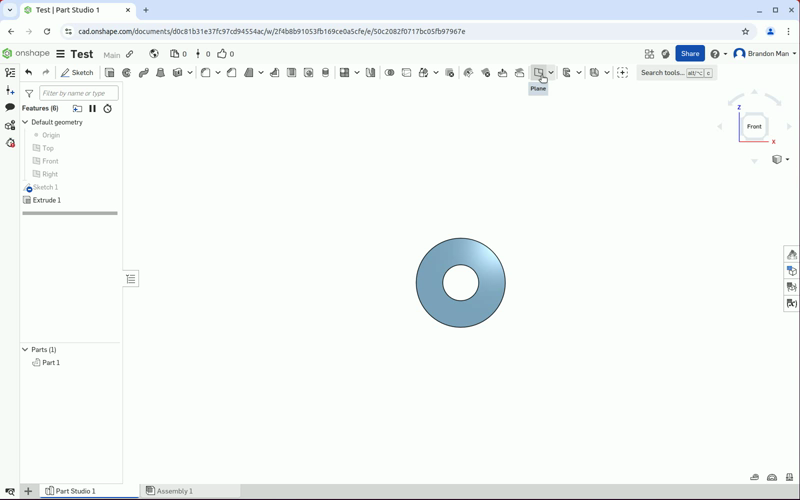
click(541, 75)
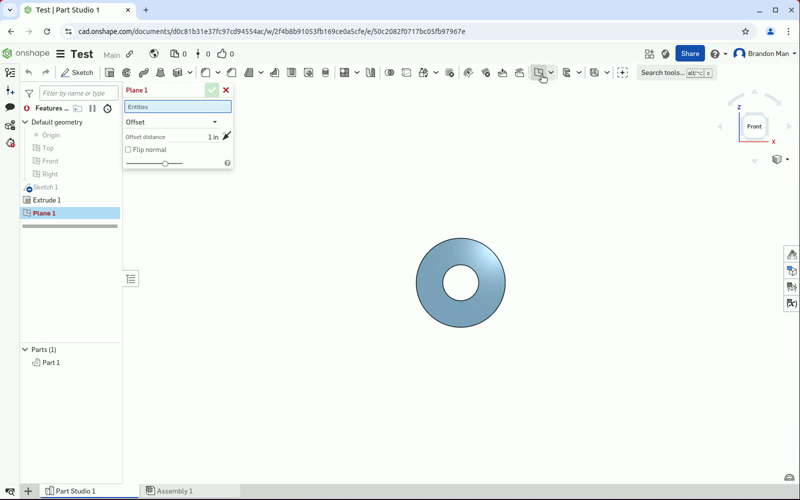
mouse_move(73, 163)
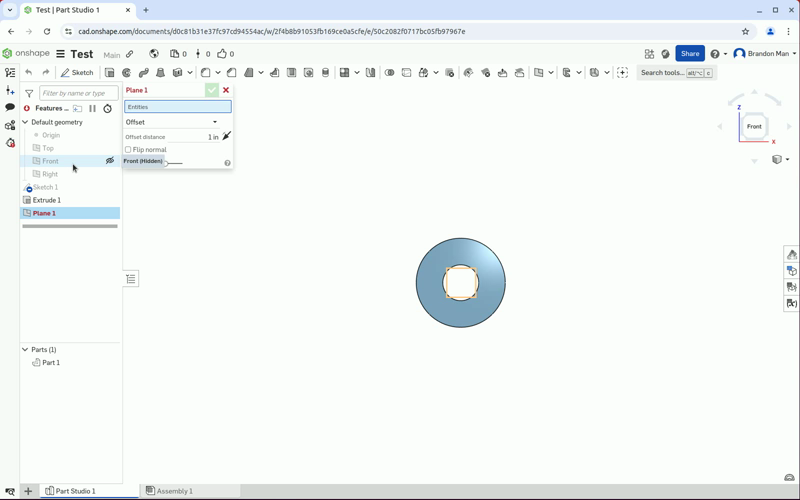
click(73, 163)
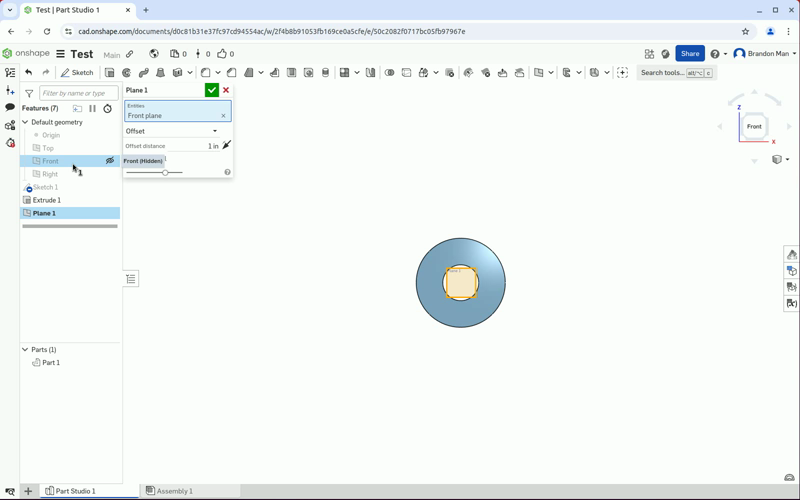
key(tab, 2)
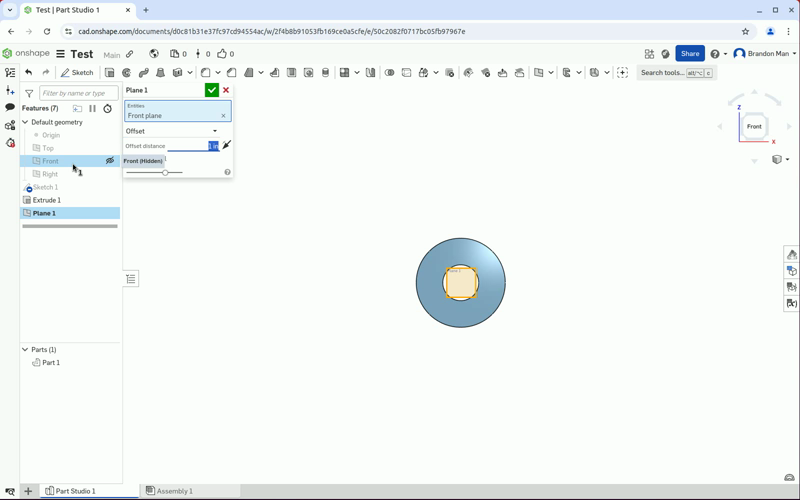
text(3.605)
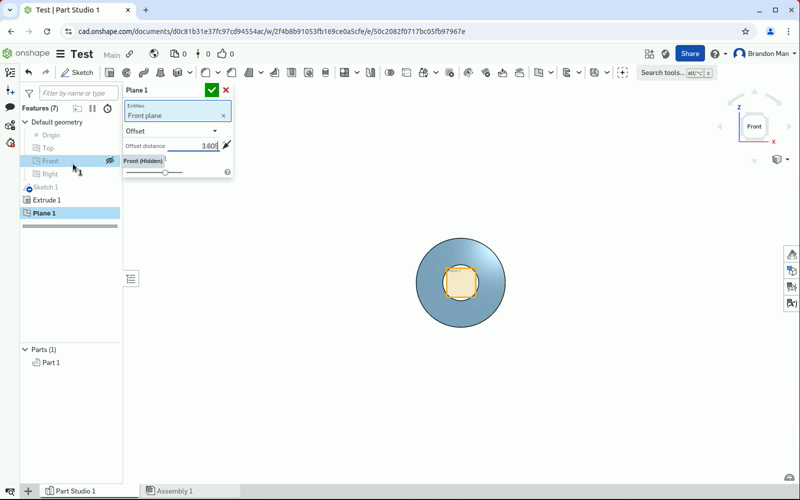
key(enter, 2)
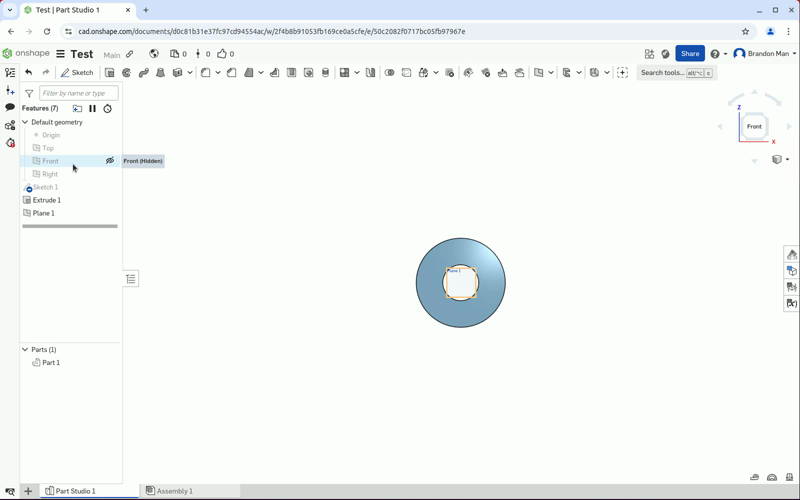
key(shift+s)
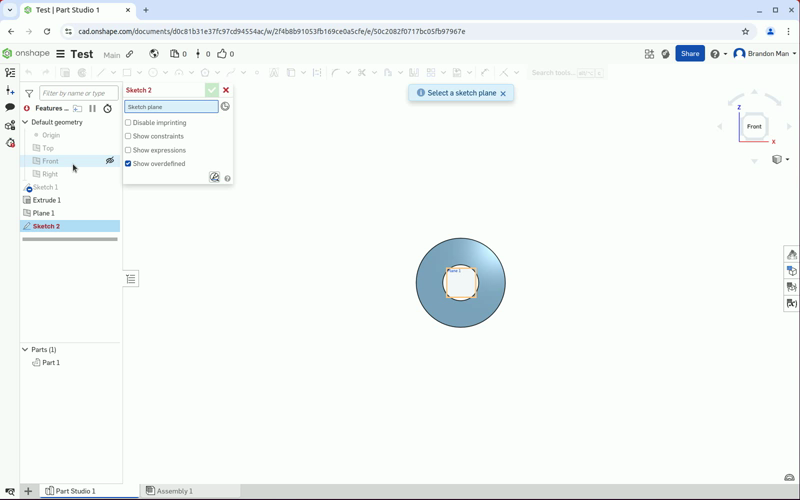
mouse_move(73, 215)
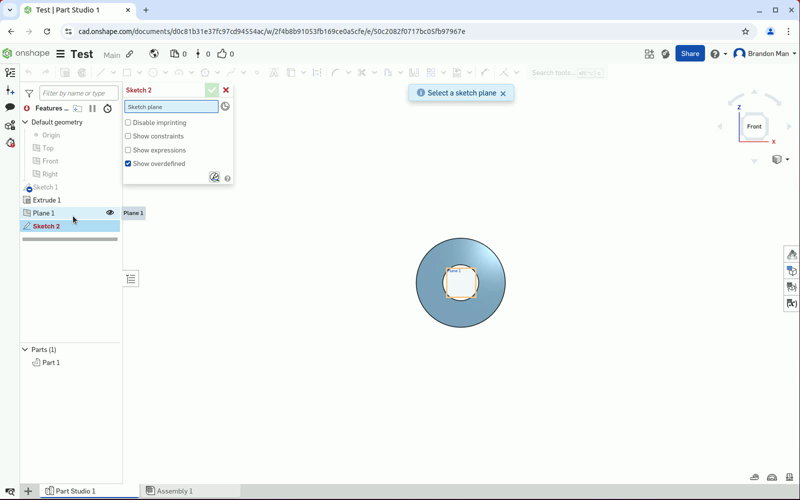
click(73, 215)
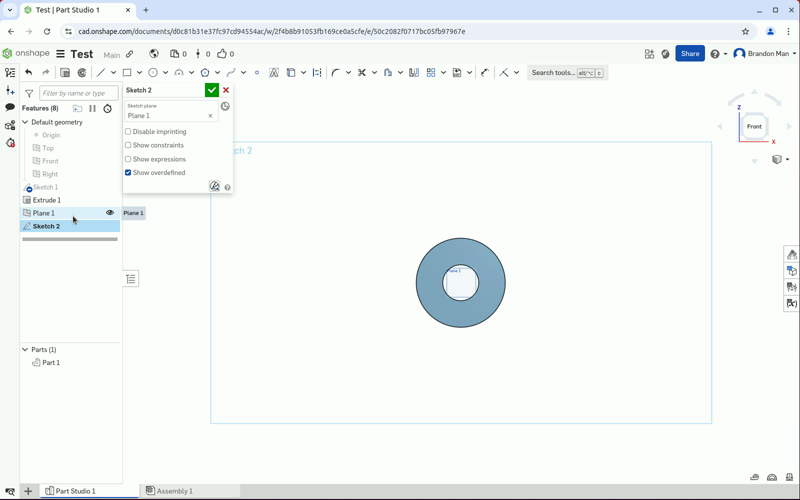
mouse_move(73, 352)
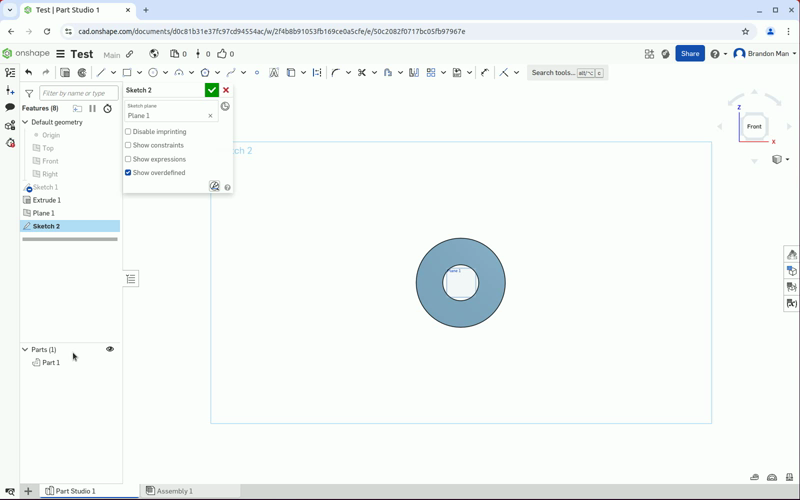
key(y)
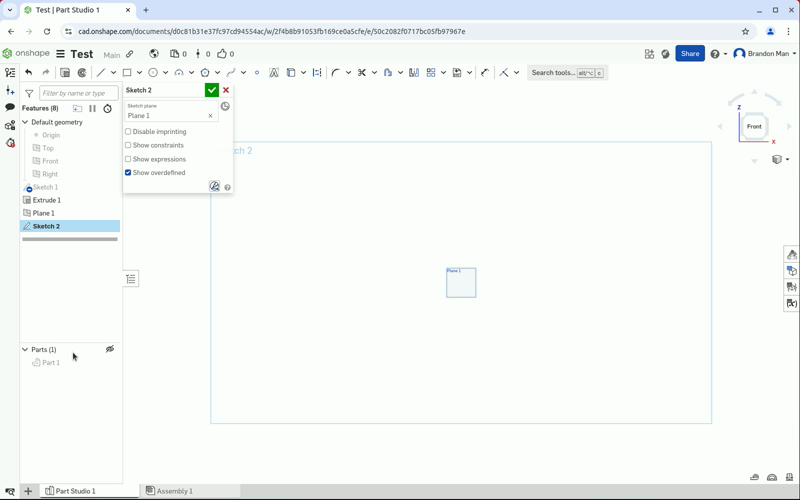
key(c)
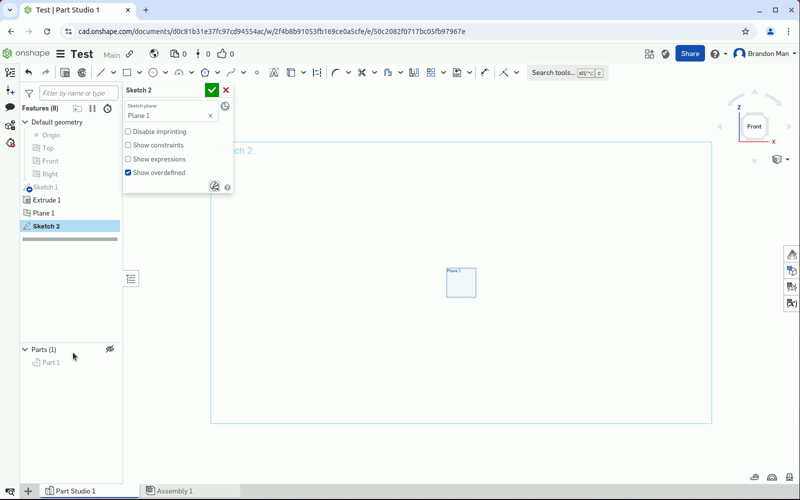
key_down(shift)
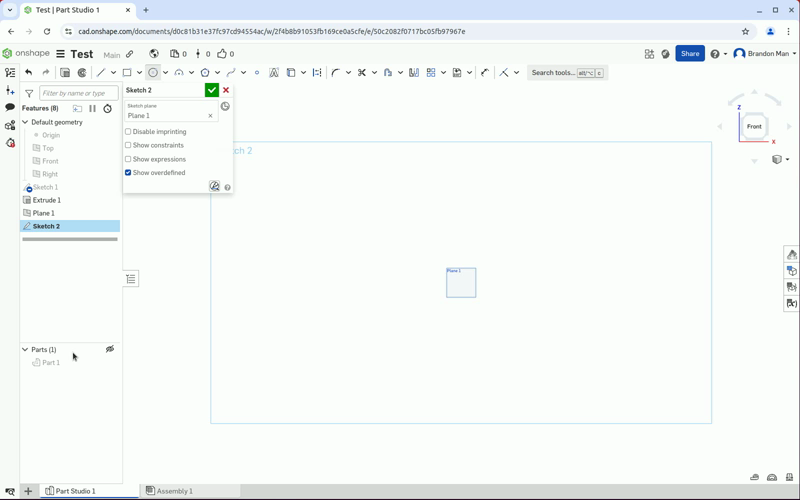
mouse_move(460, 282)
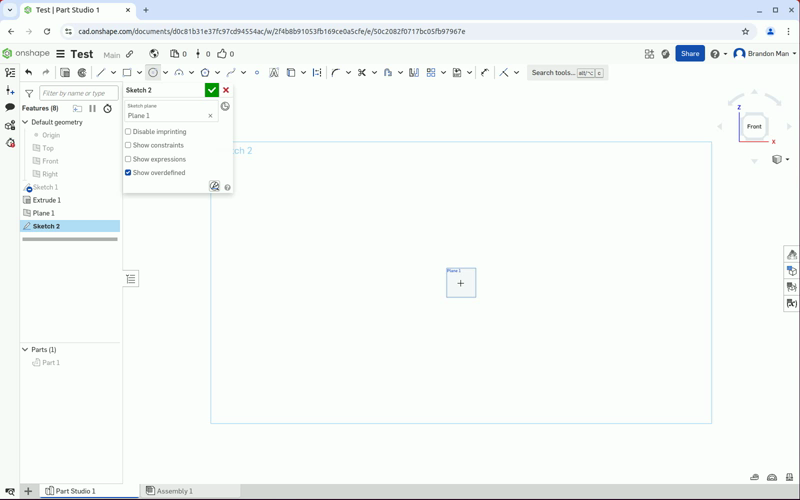
click(460, 282)
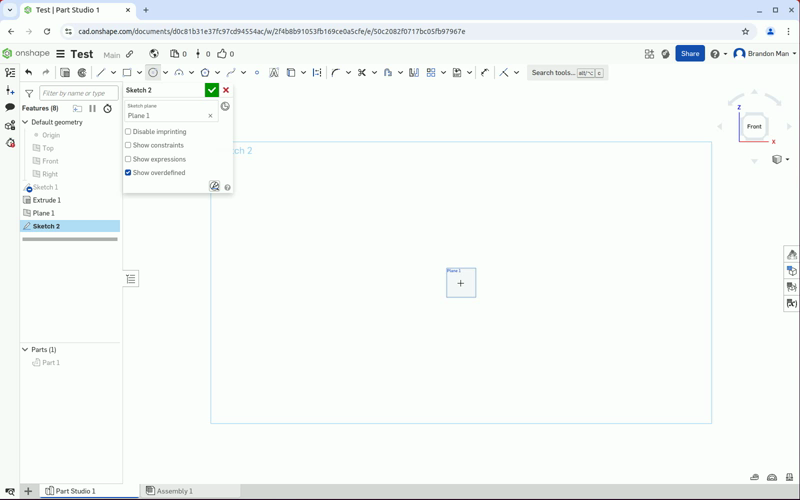
key_up(shift)
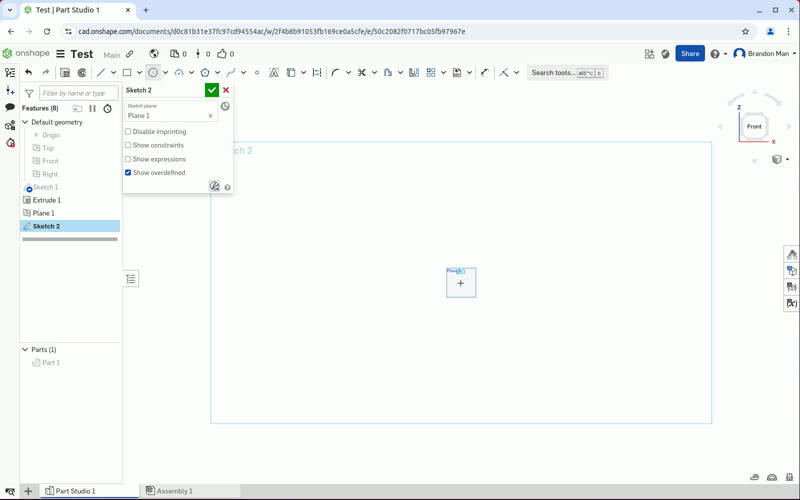
mouse_move(492, 282)
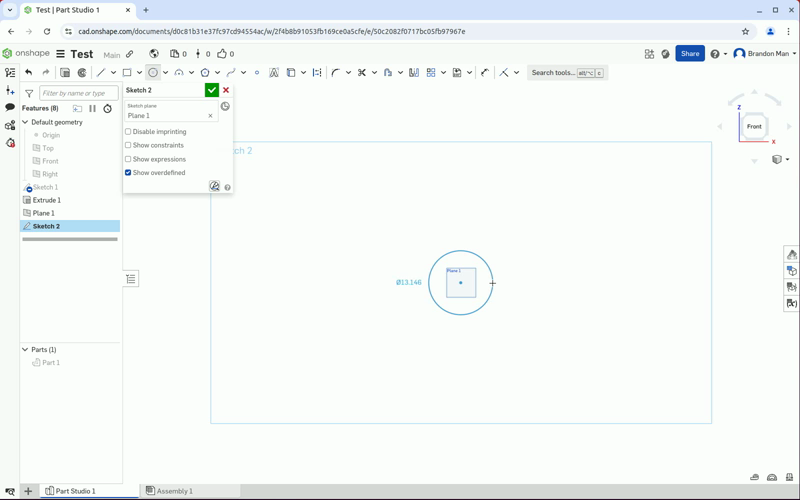
click(492, 282)
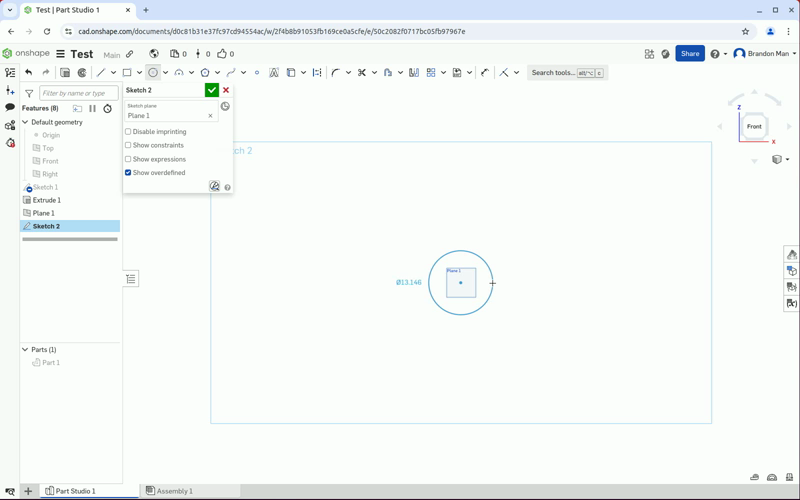
key(esc)
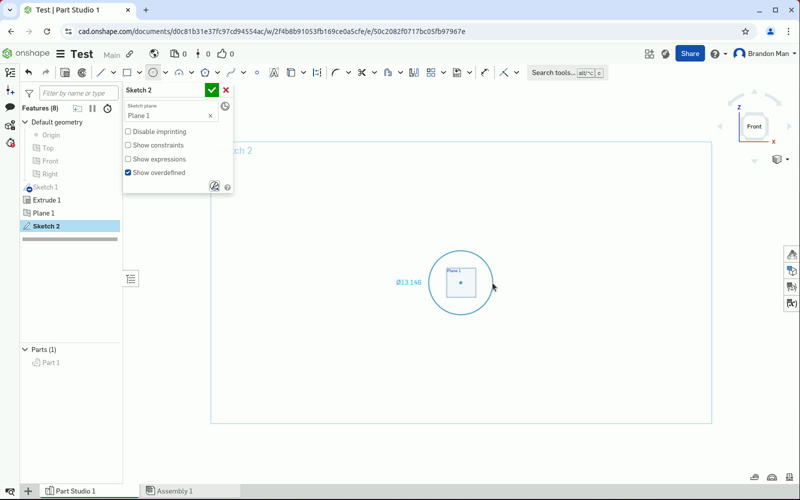
key(c)
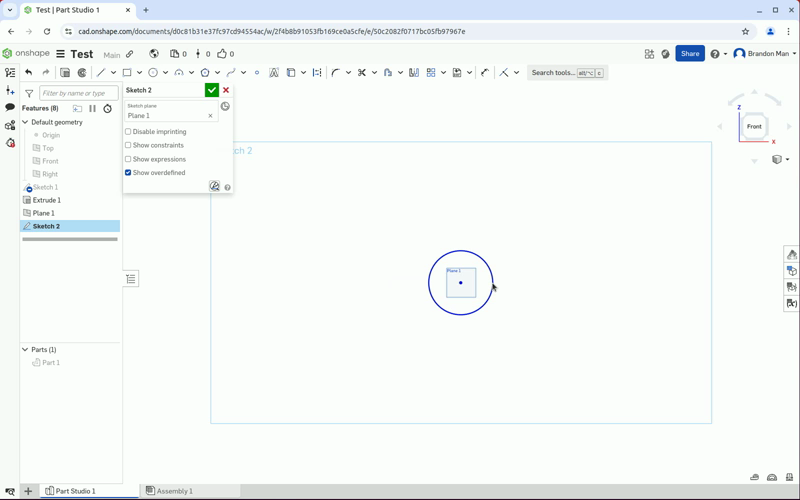
key_down(shift)
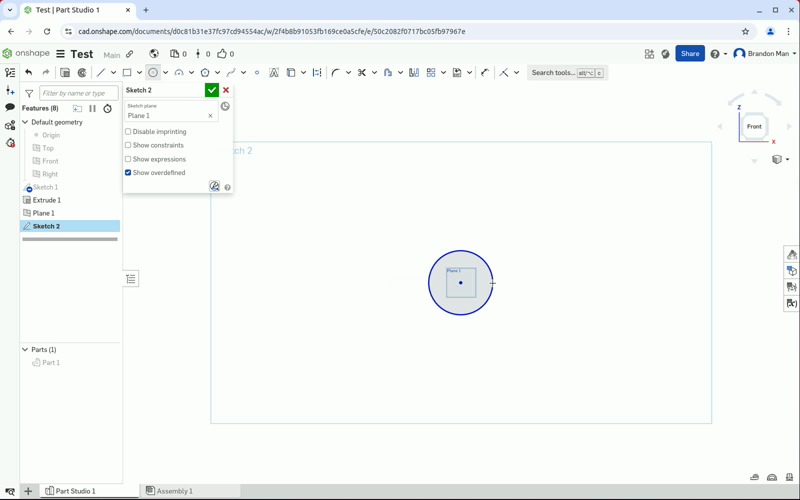
mouse_move(460, 282)
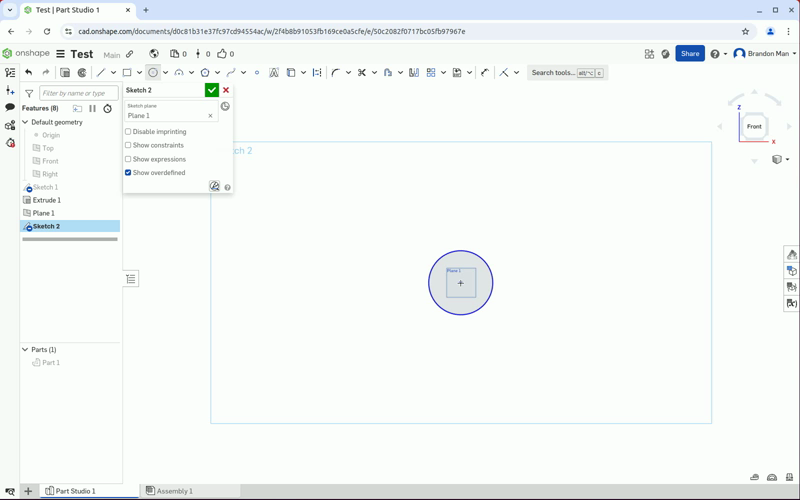
click(460, 282)
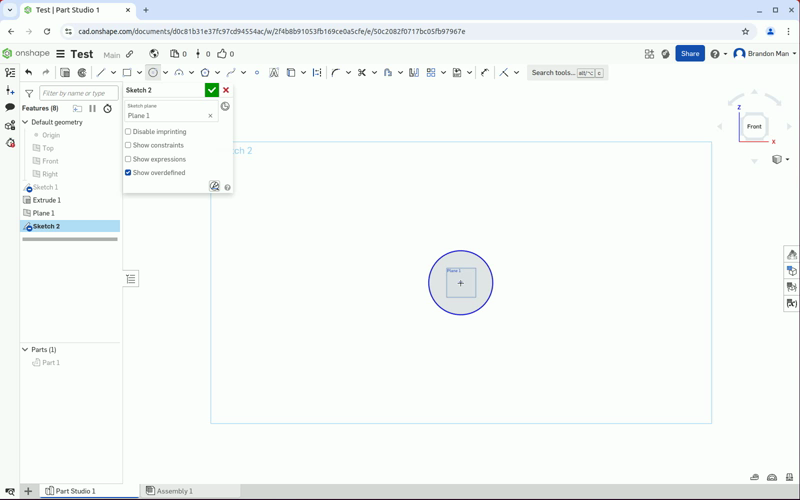
key_up(shift)
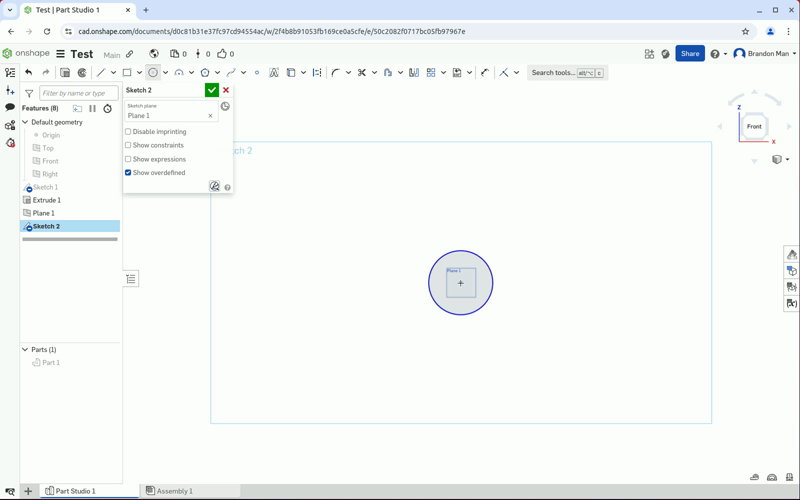
mouse_move(478, 282)
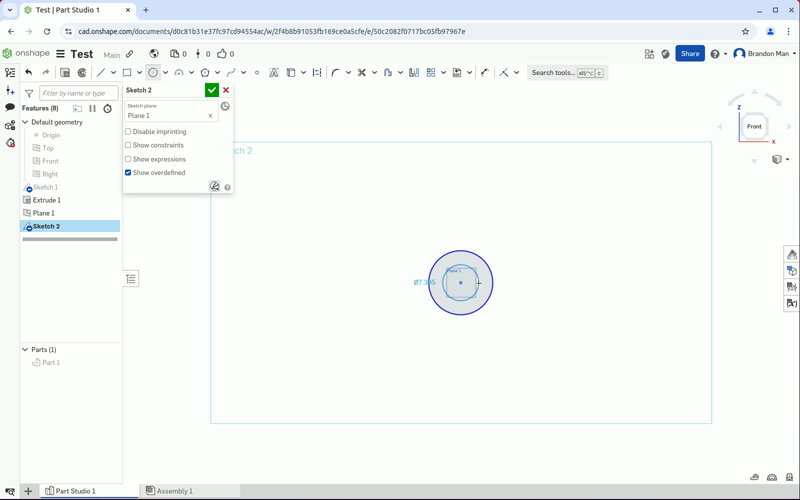
click(478, 282)
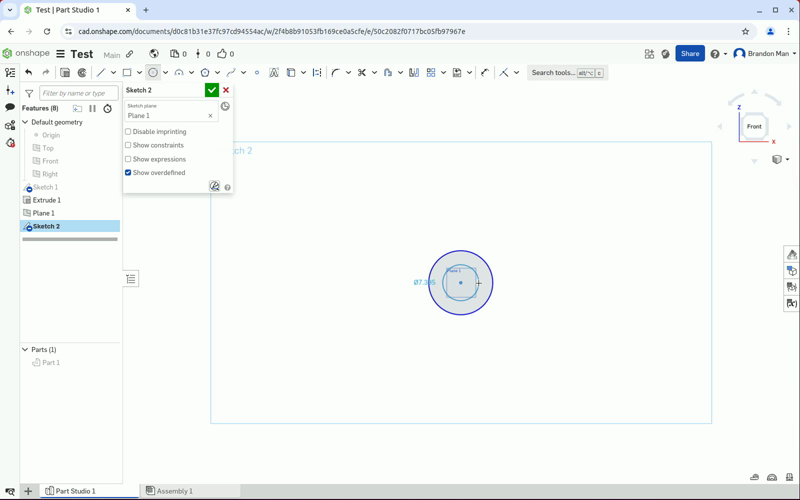
key(esc)
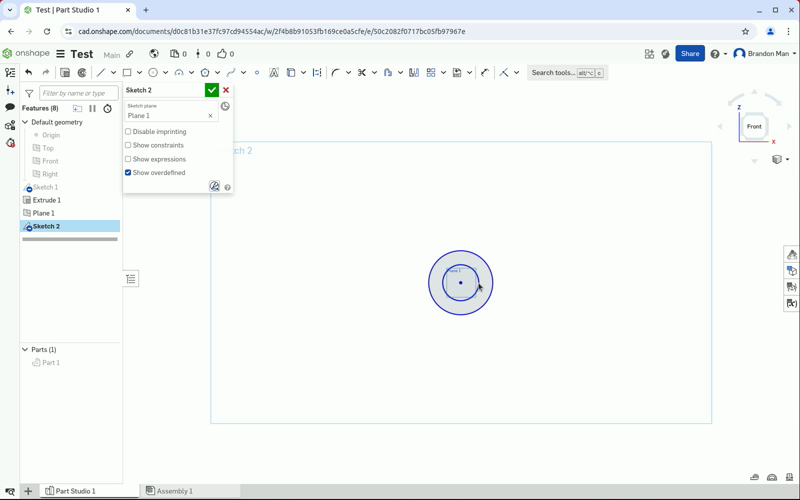
mouse_move(440, 285)
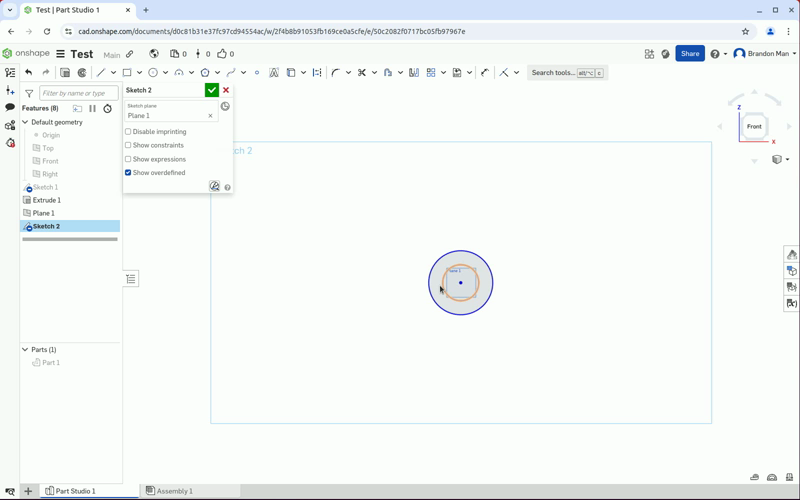
click(440, 285)
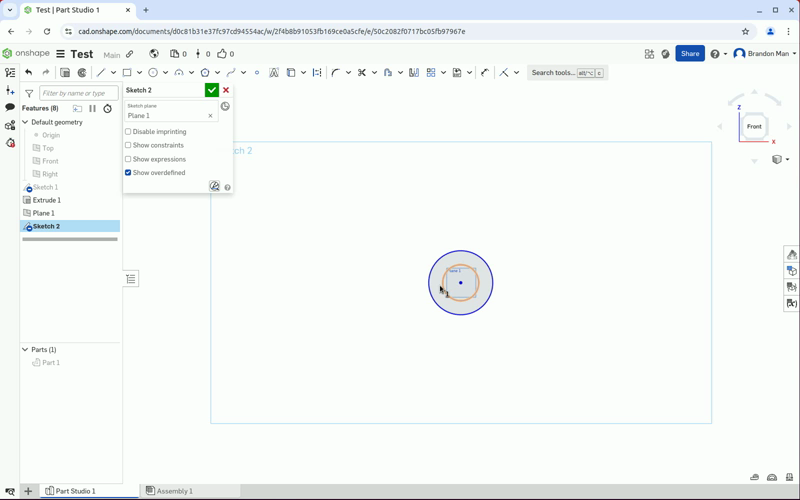
mouse_move(73, 352)
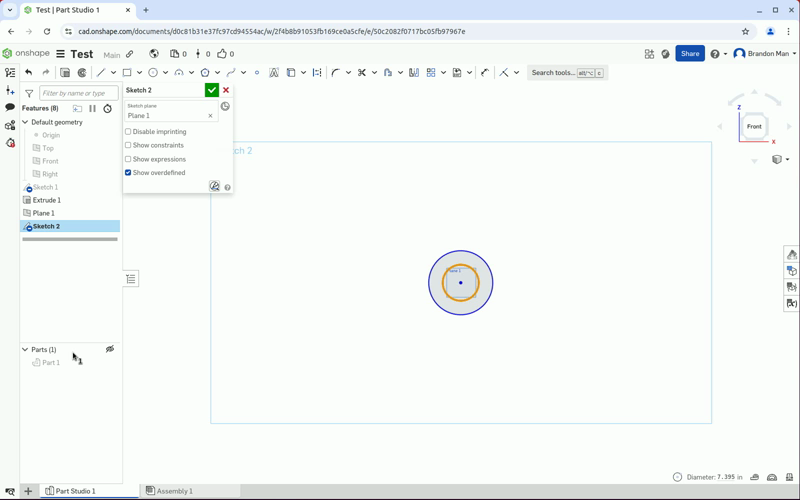
key(shift+y)
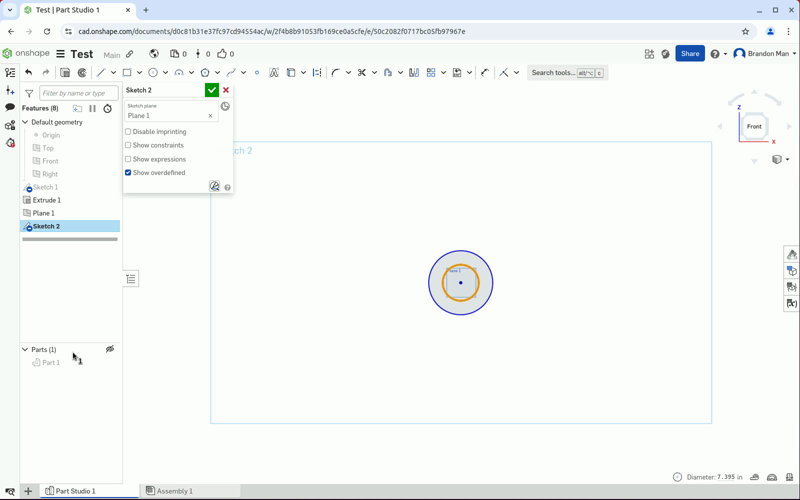
key(shift+e)
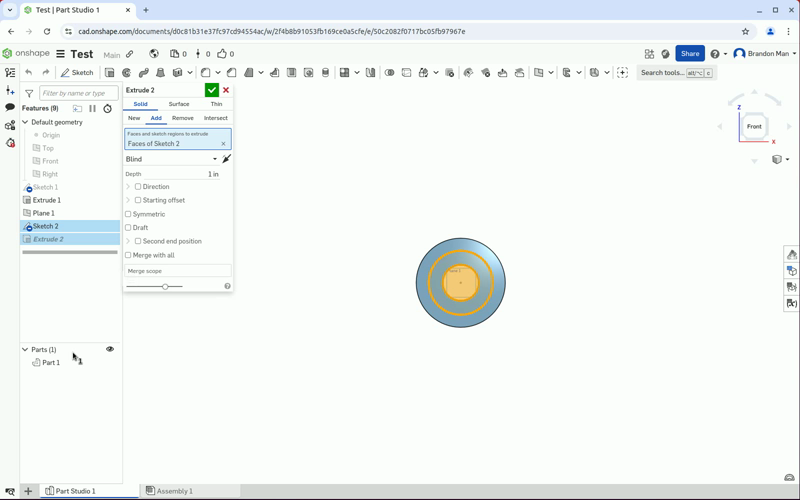
mouse_move(143, 106)
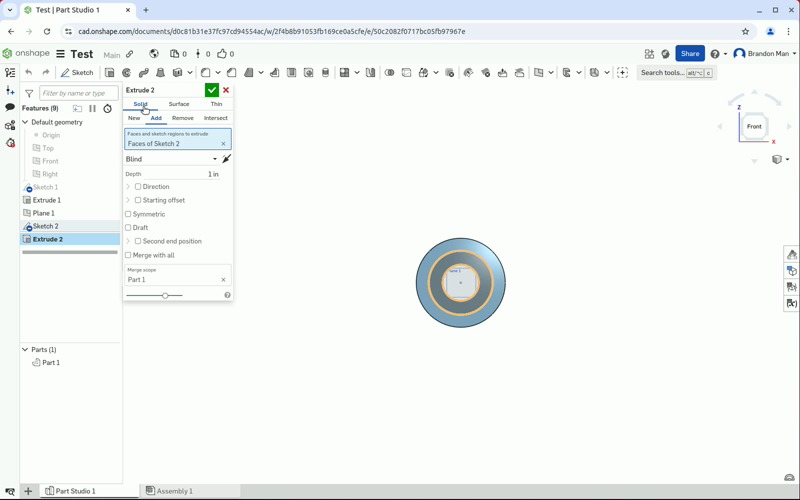
click(143, 106)
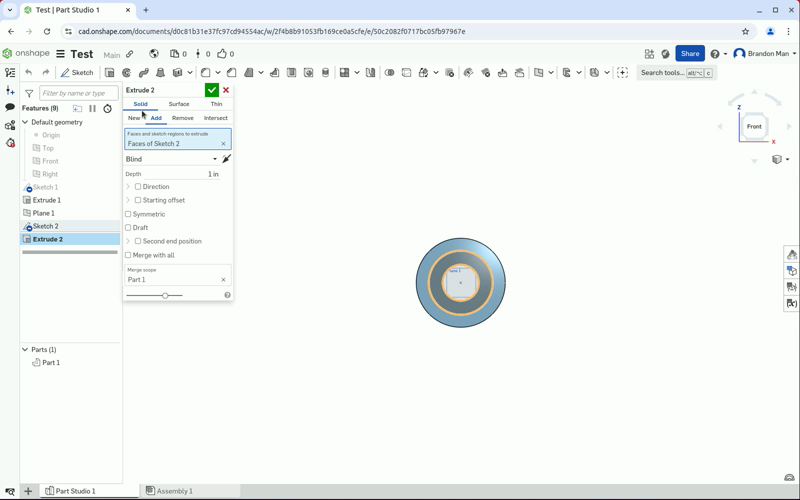
mouse_move(137, 120)
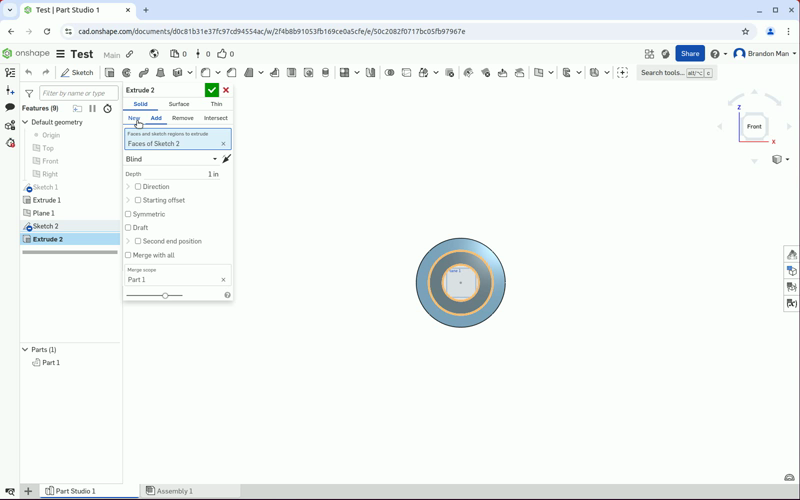
click(137, 120)
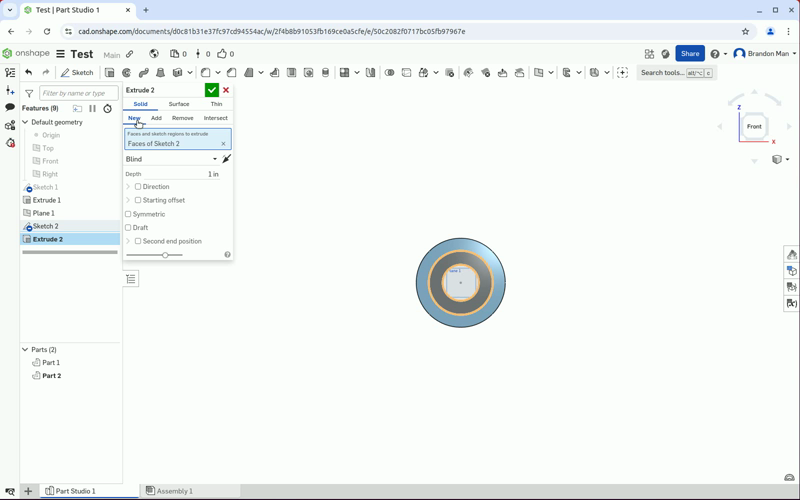
key(tab, 4)
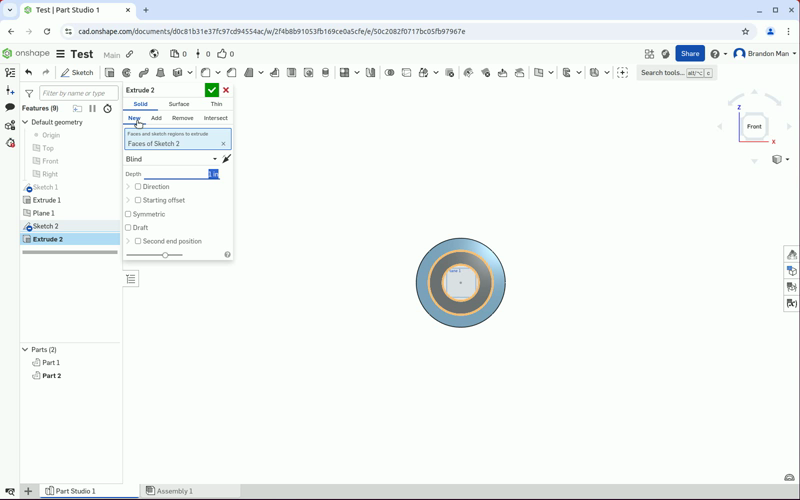
text(1.204)
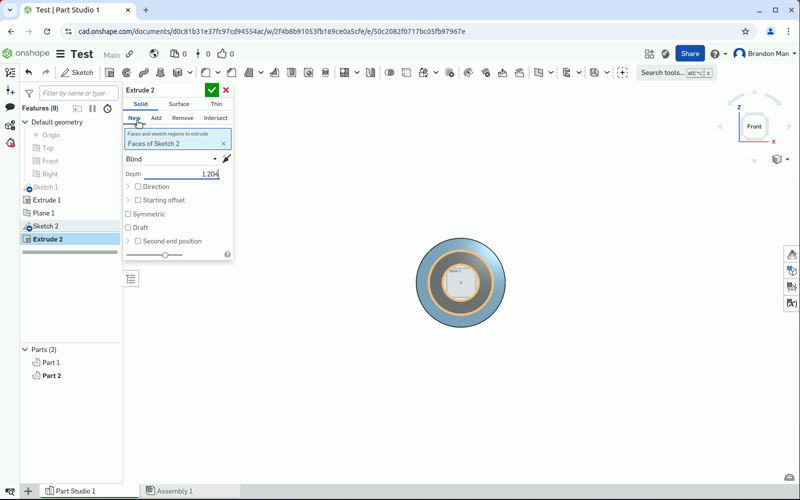
key(enter)
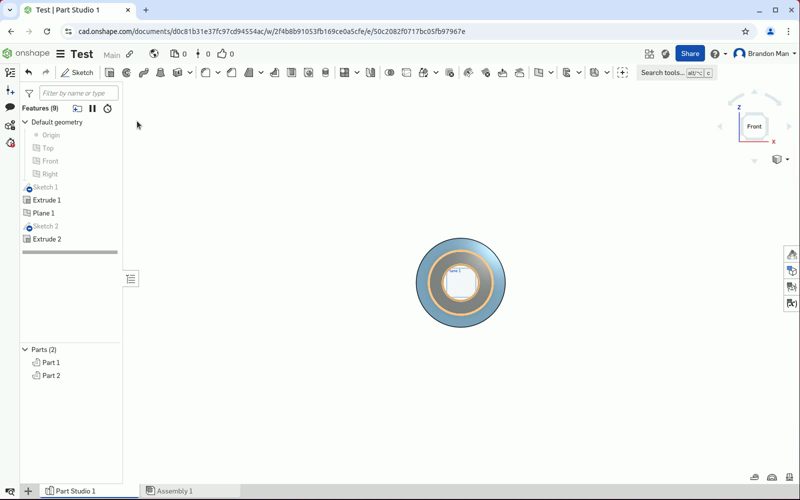
key(shift+h)
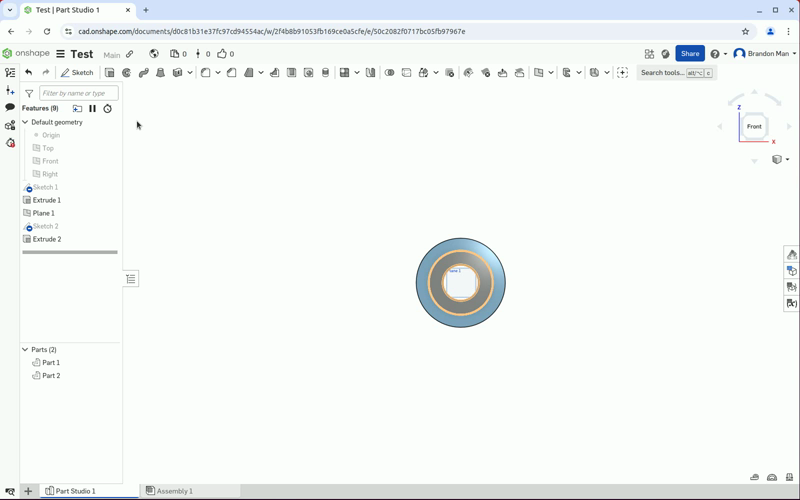
key(shift+h)
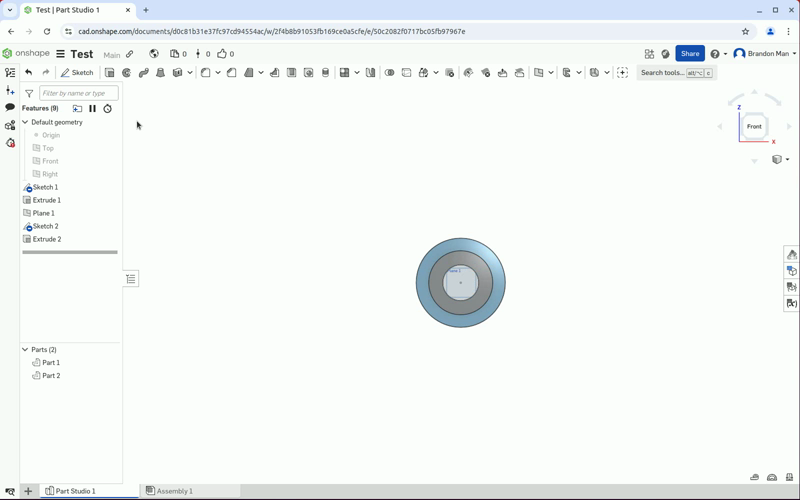
key(shift+7)
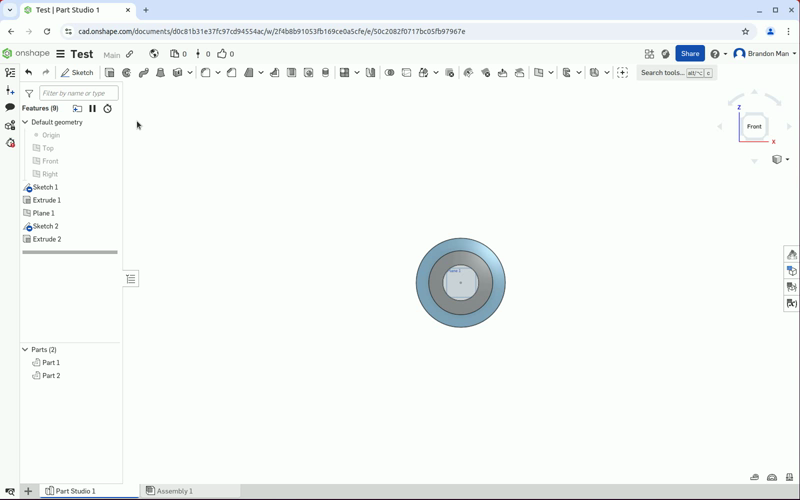
key(left, 2)
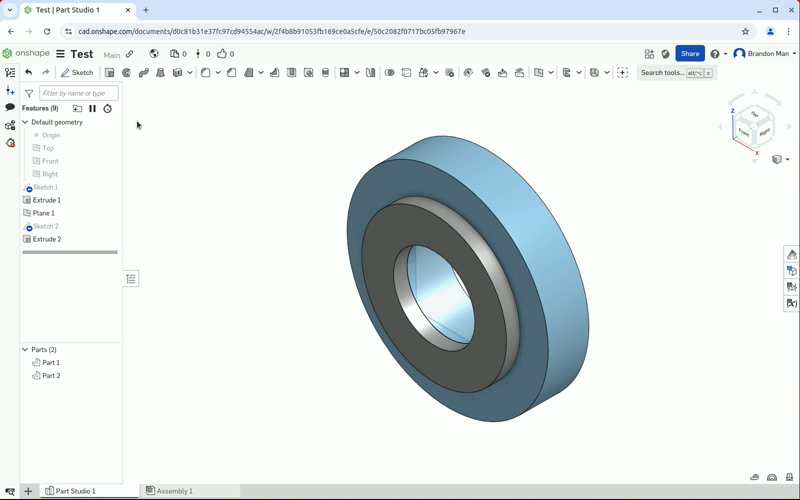
key(down, 2)
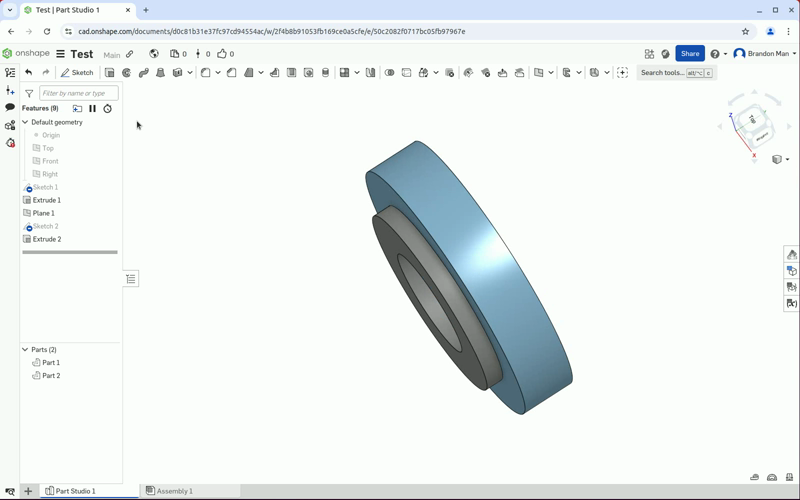
key(up, 2)
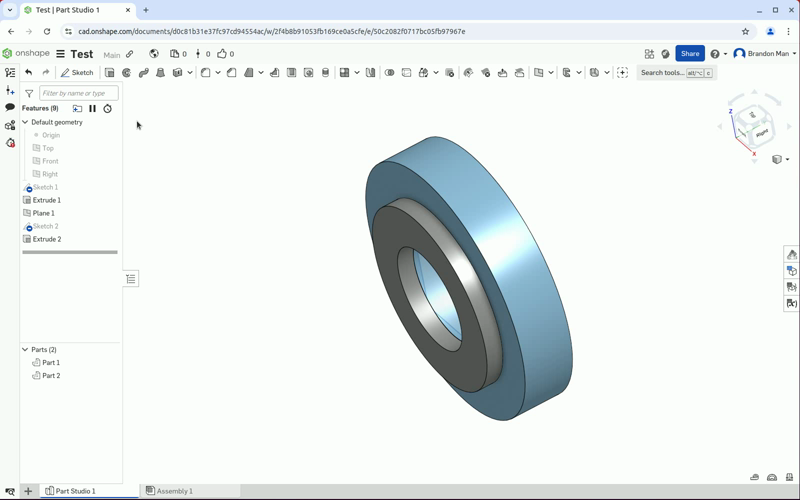
key(right, 2)
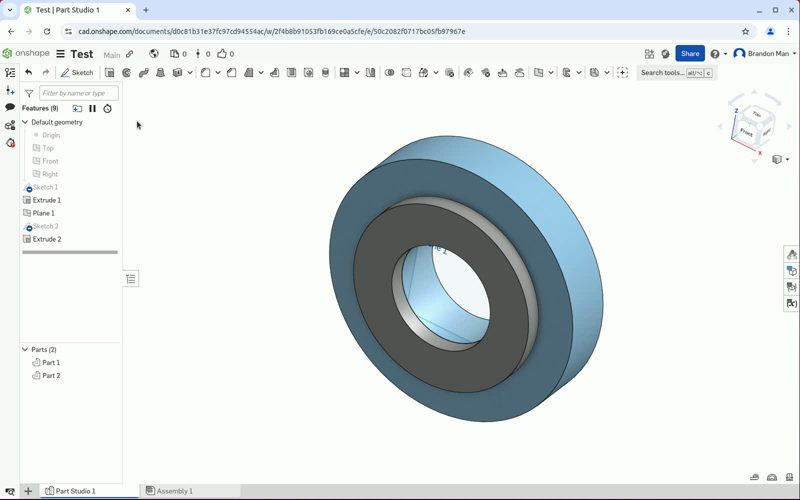
mouse_move(73, 189)
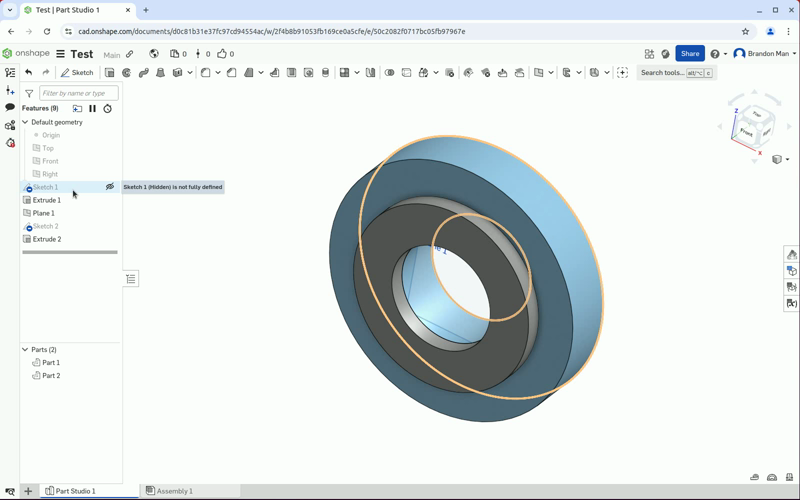
click(73, 189)